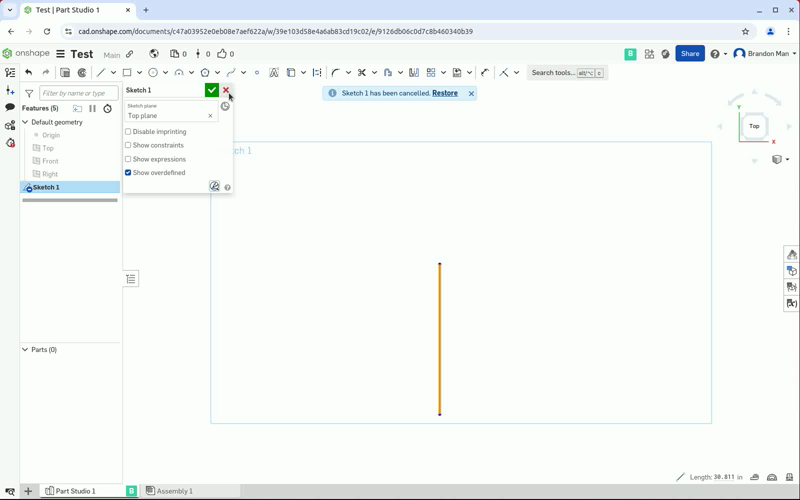
key(shift+h)
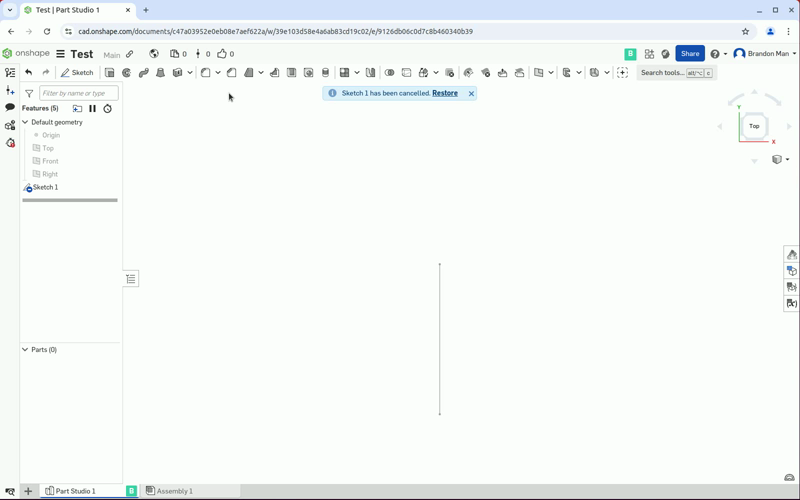
mouse_move(73, 352)
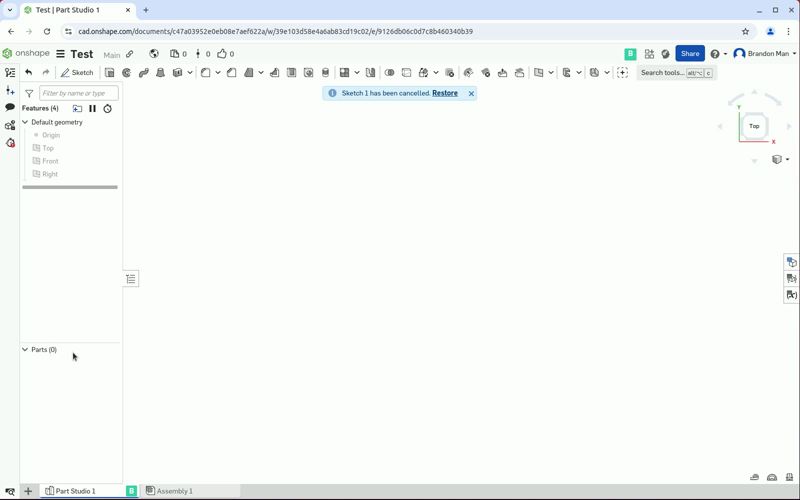
key(y)
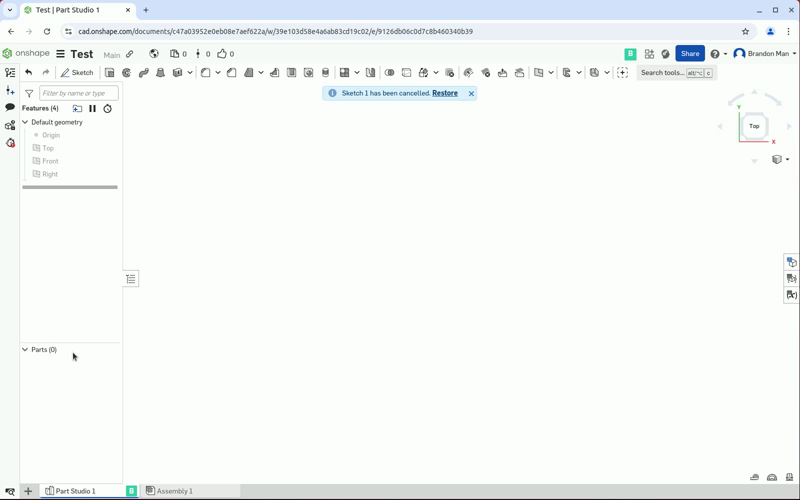
key(shift+p)
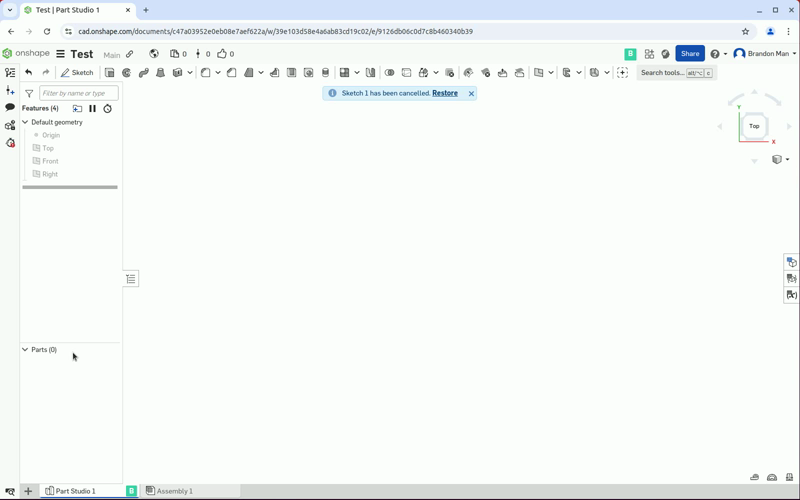
key(space)
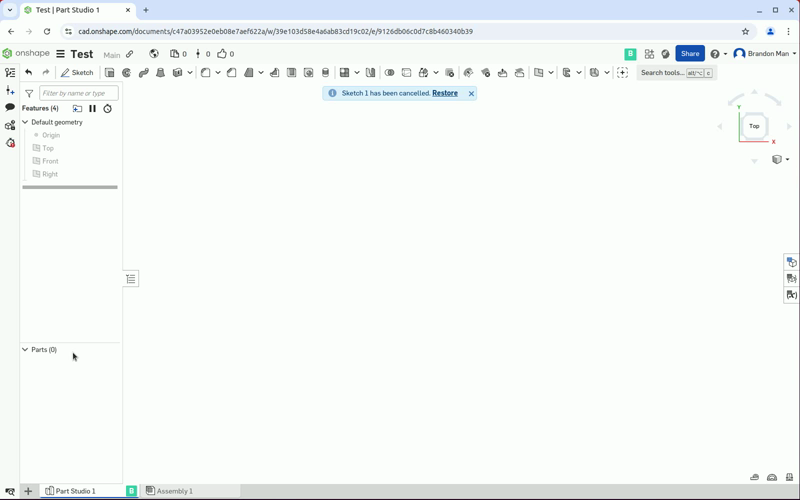
key_down(shift)
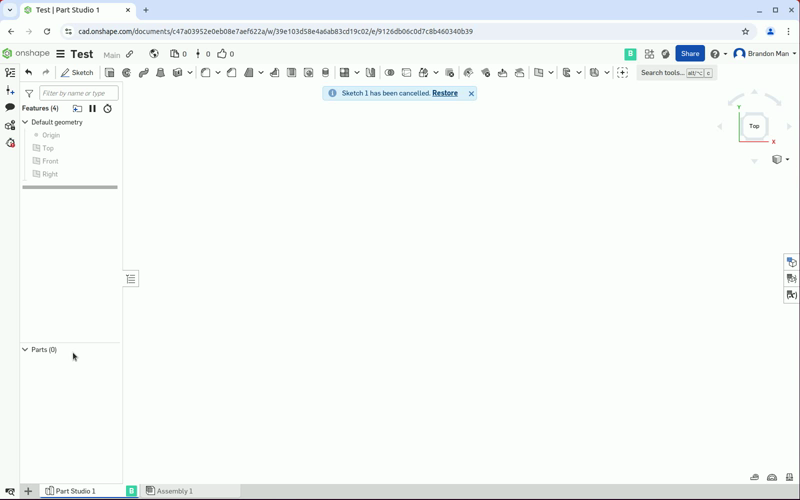
key(up)
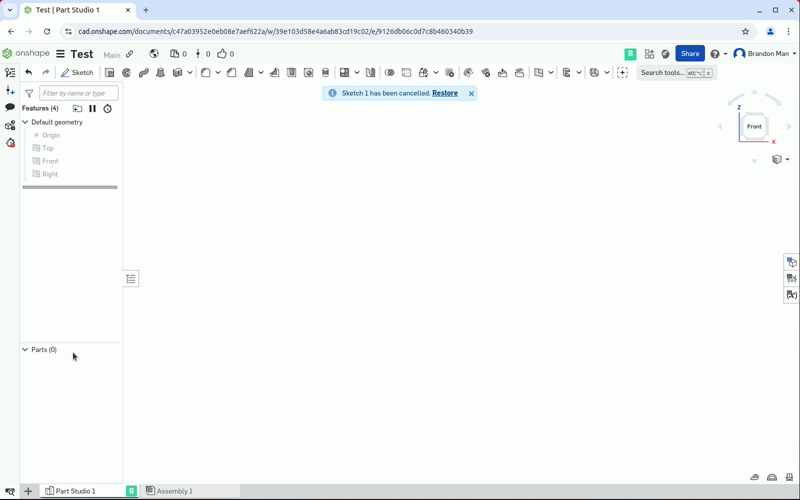
key_up(shift)
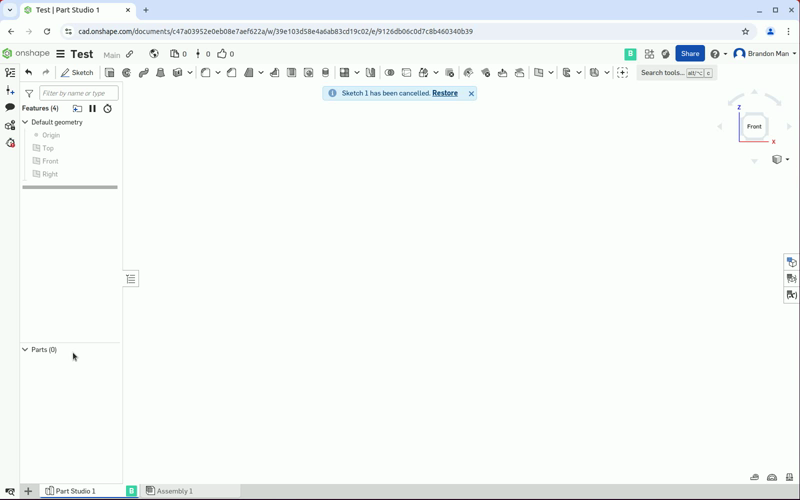
mouse_move(73, 352)
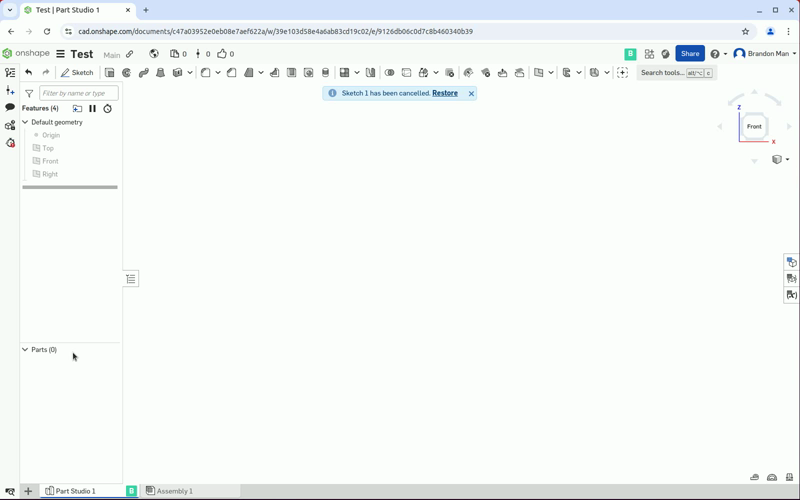
key(shift+y)
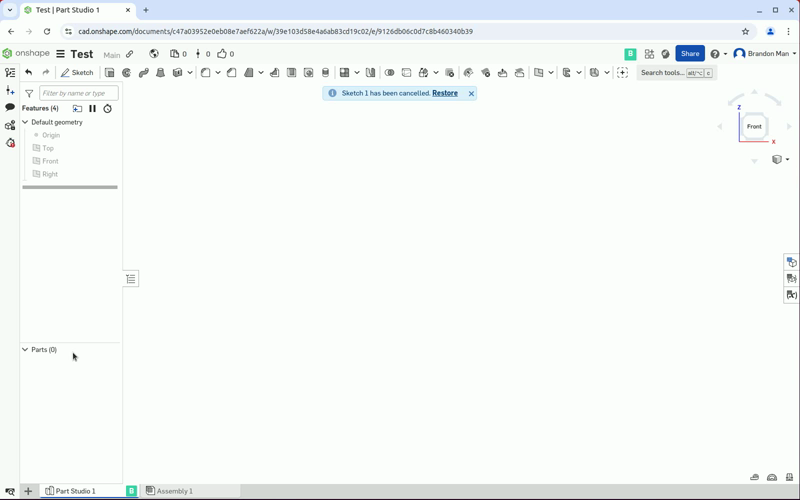
key(shift+s)
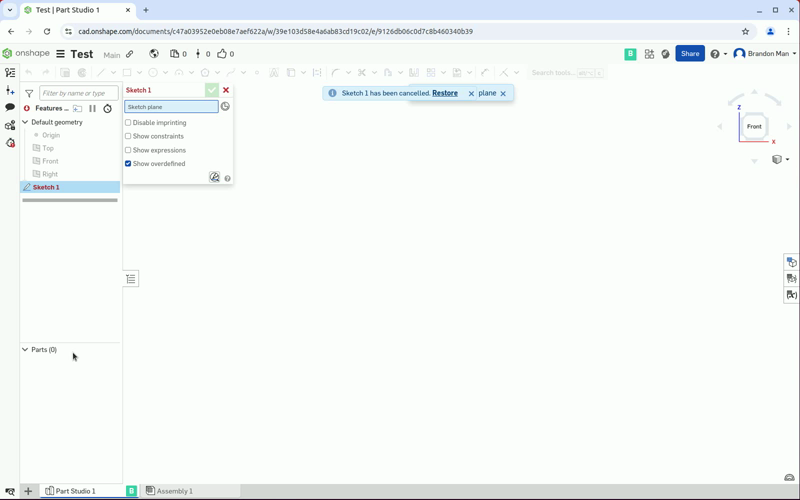
mouse_move(73, 163)
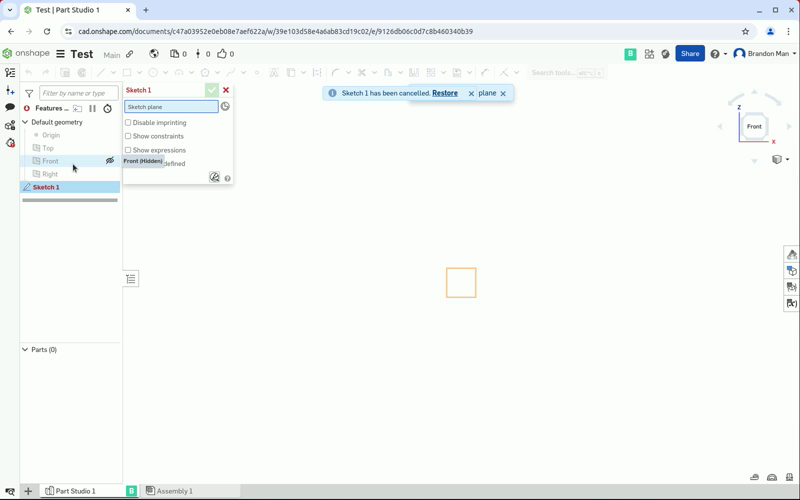
click(73, 163)
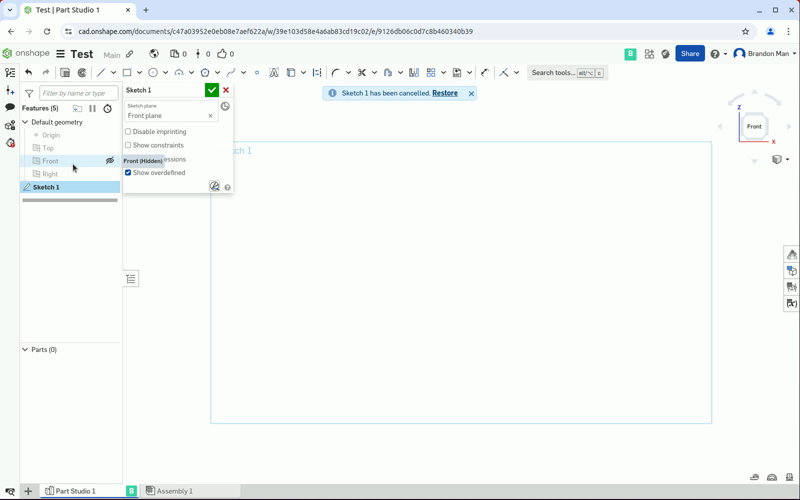
mouse_move(73, 352)
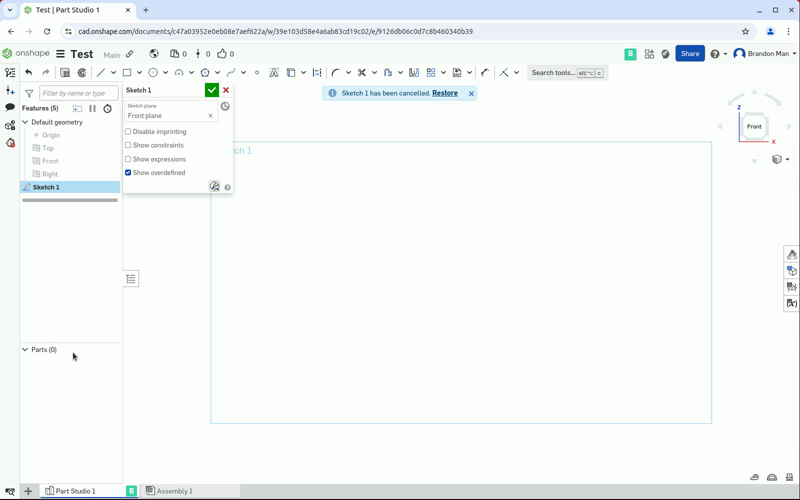
key(y)
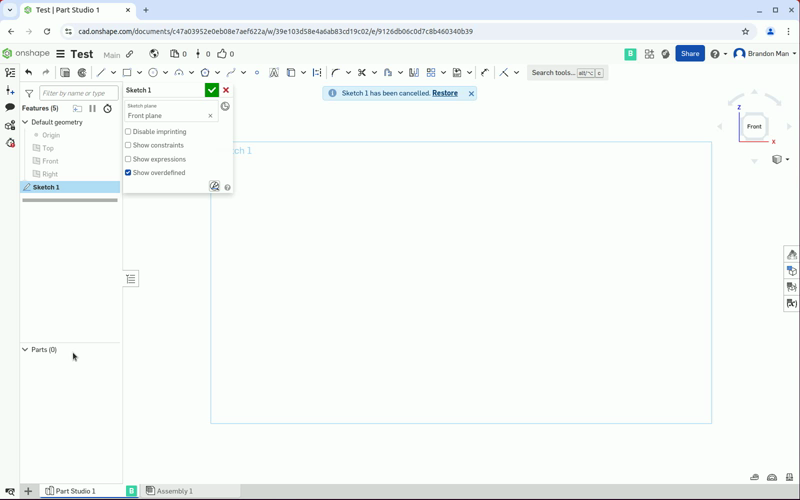
key(l)
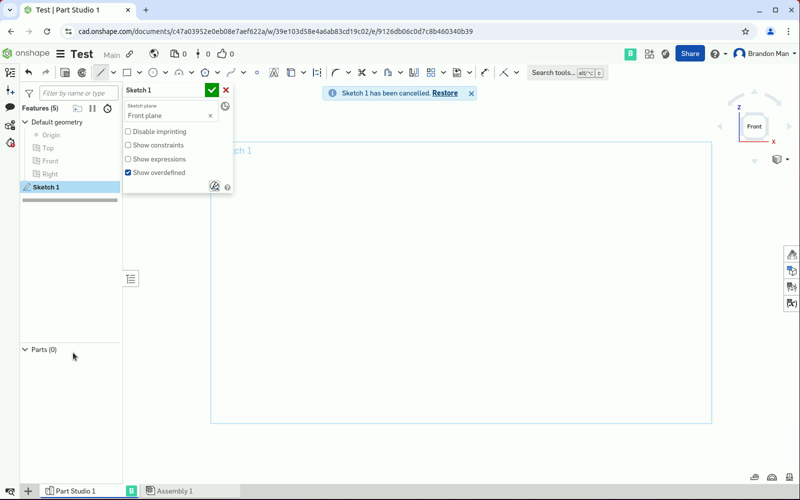
key_down(shift)
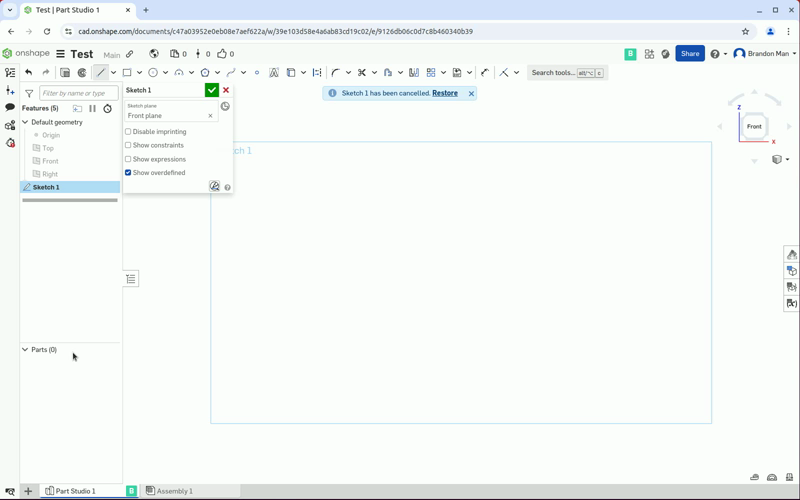
mouse_move(348, 282)
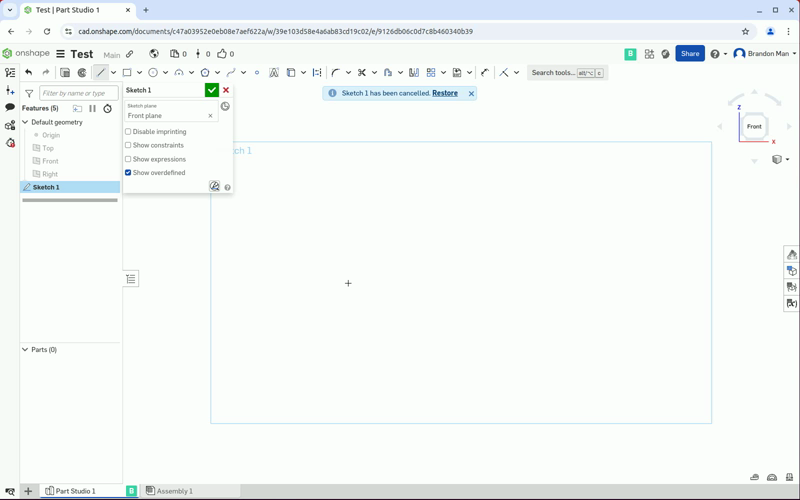
click(348, 282)
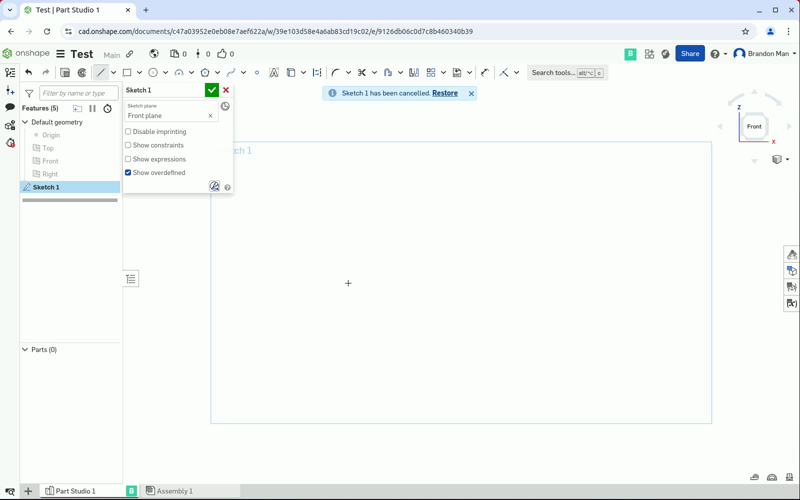
key_up(shift)
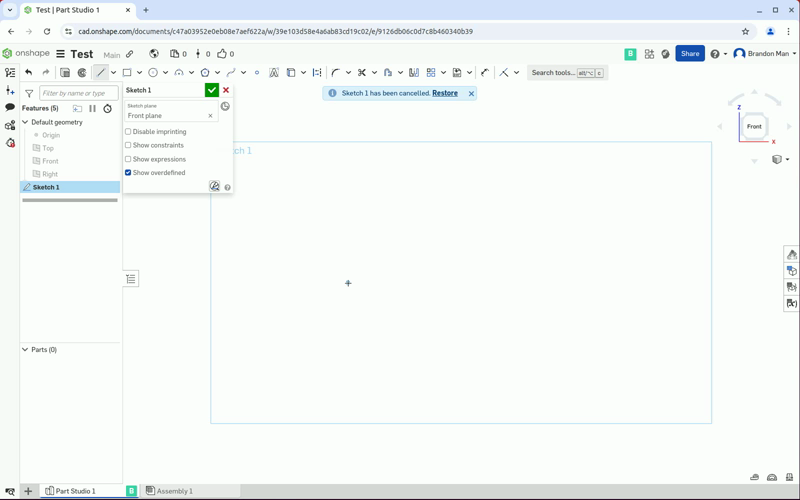
key_down(shift)
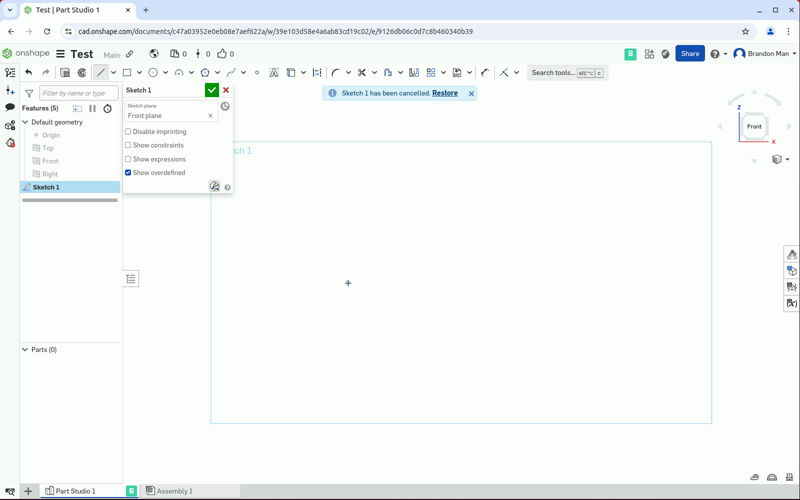
mouse_move(460, 282)
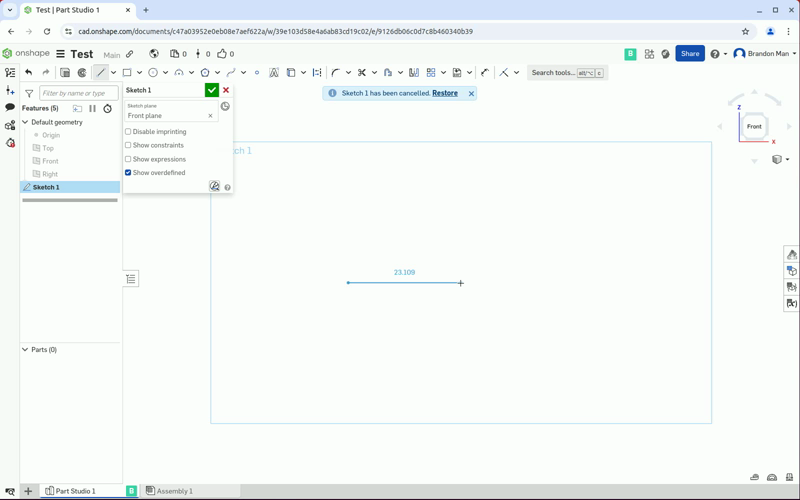
click(460, 282)
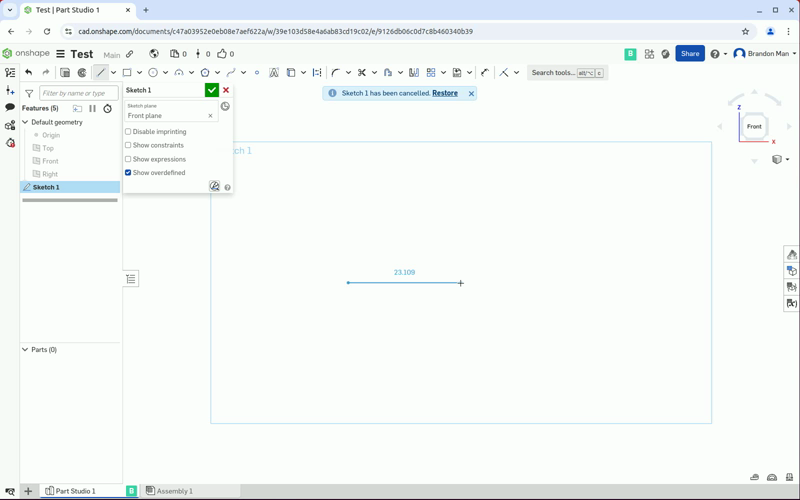
key_up(shift)
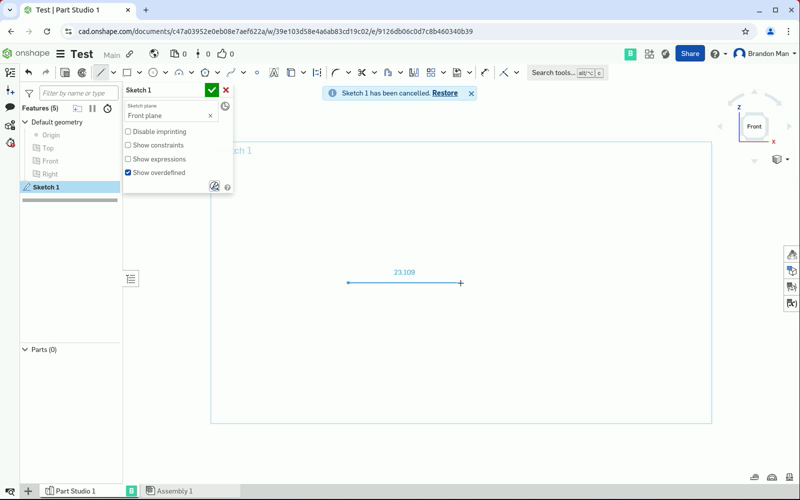
key_down(shift)
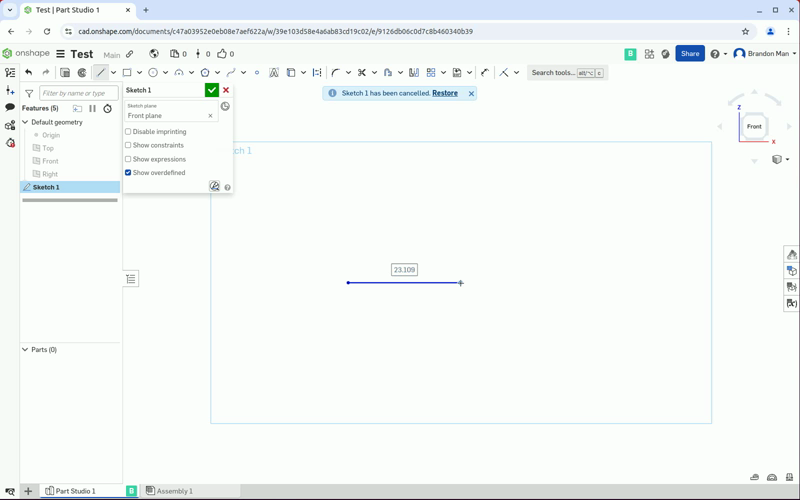
mouse_move(460, 170)
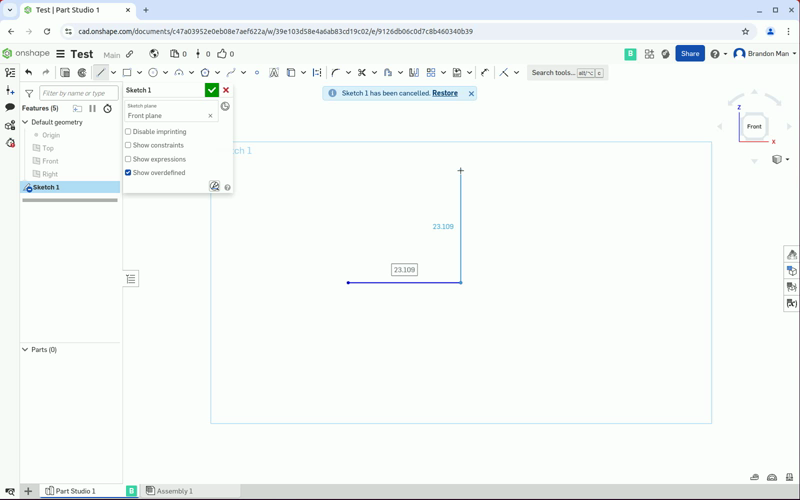
click(460, 170)
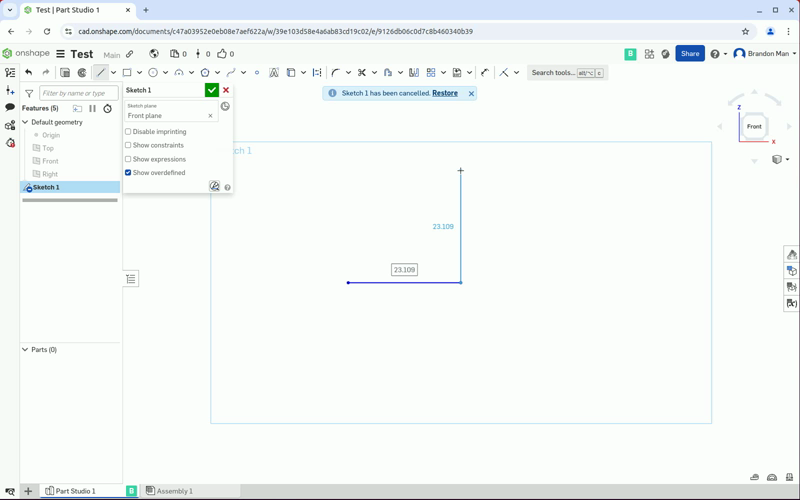
key_up(shift)
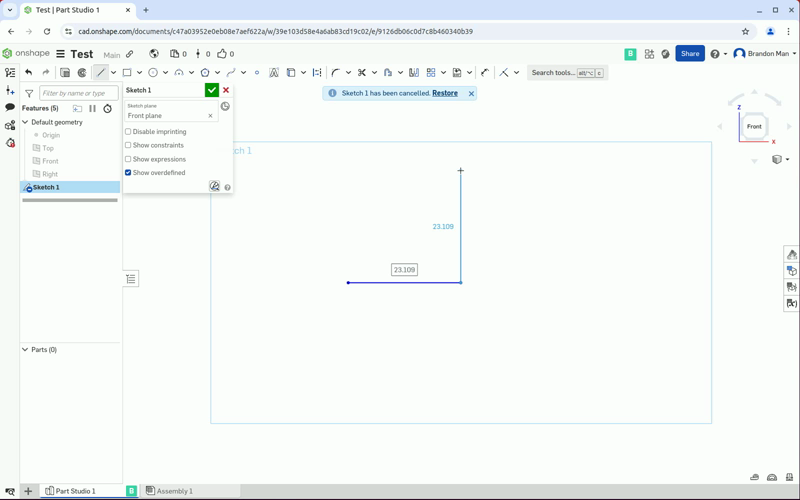
key_down(shift)
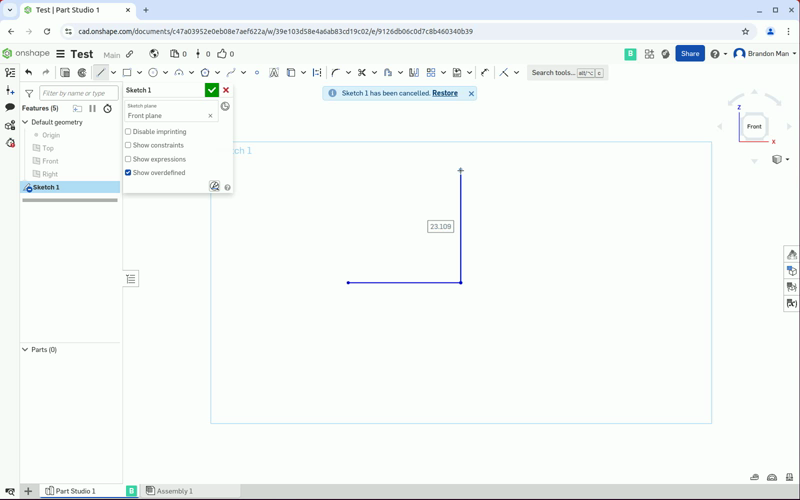
mouse_move(348, 170)
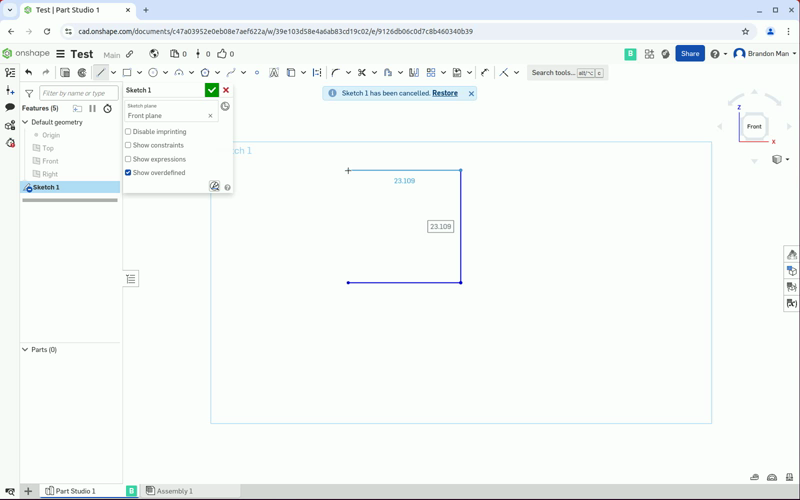
click(348, 170)
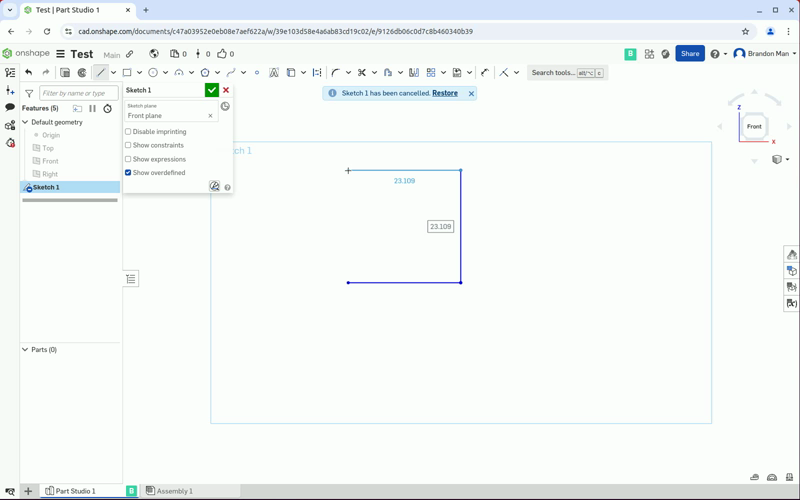
key_up(shift)
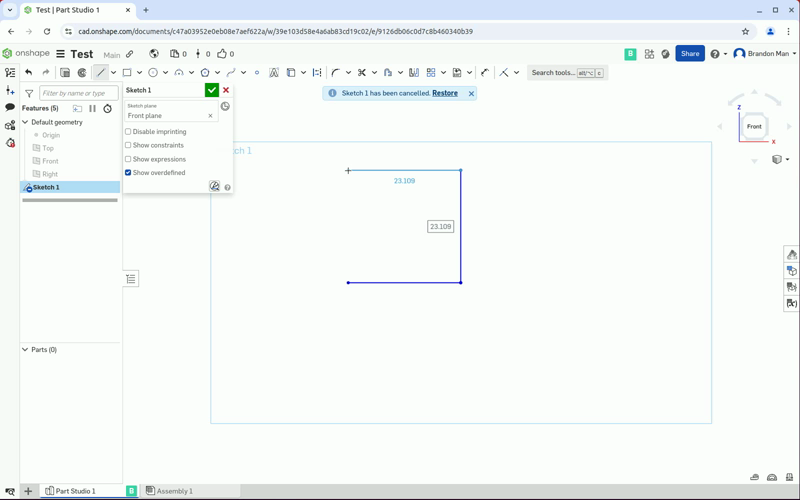
key_down(shift)
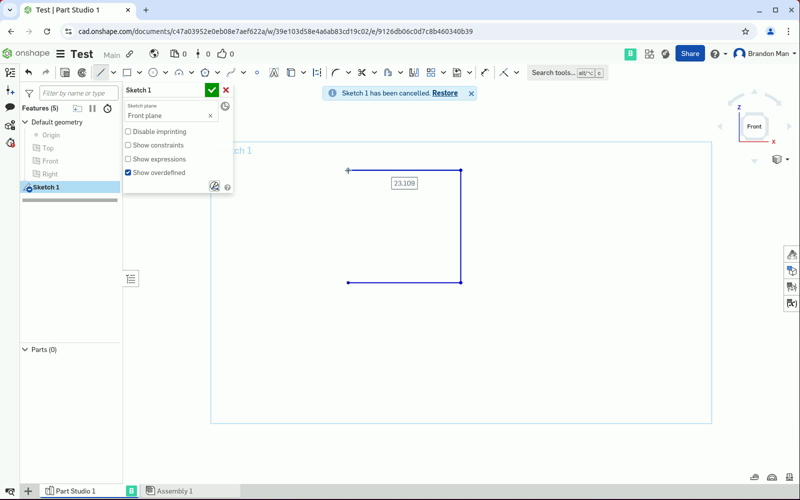
mouse_move(348, 282)
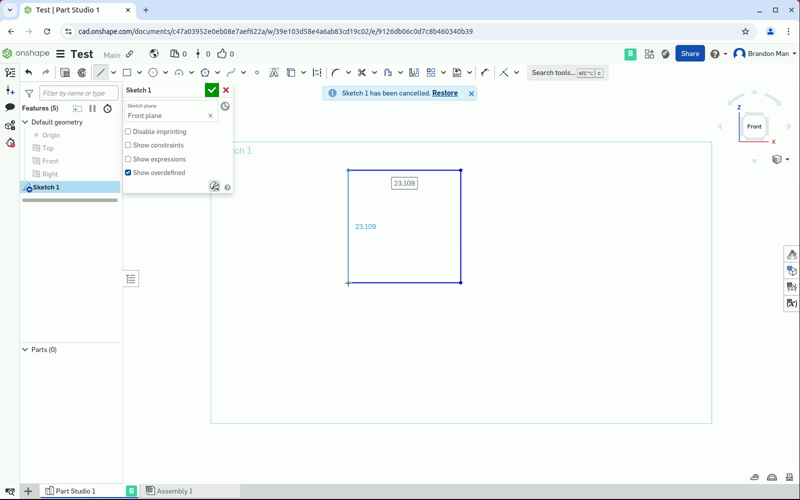
key_up(shift)
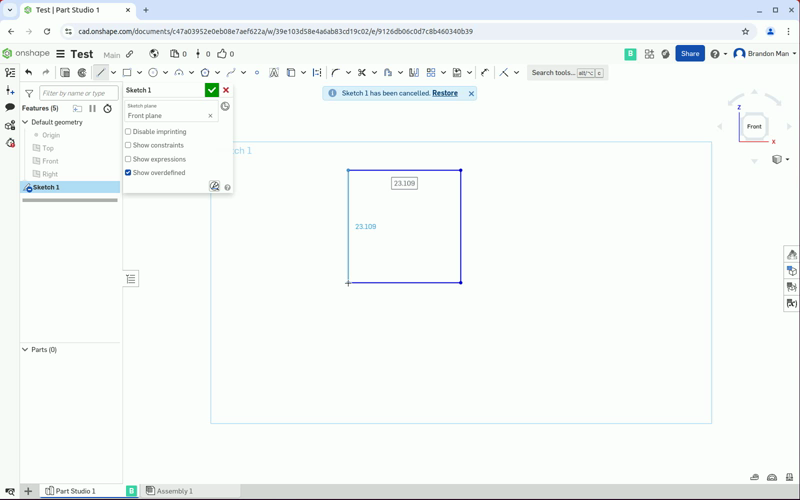
click(348, 282)
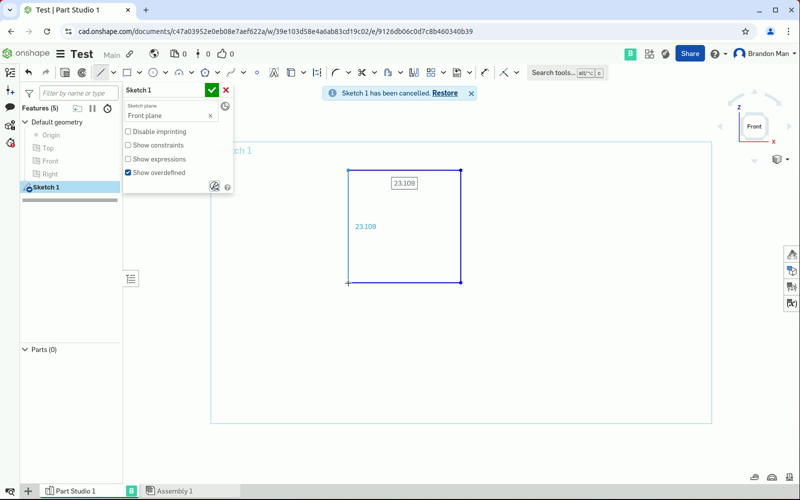
key(esc)
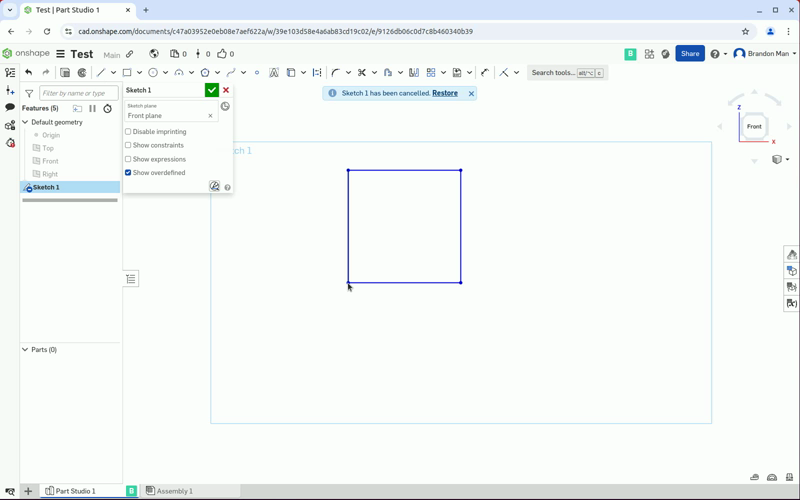
mouse_move(369, 231)
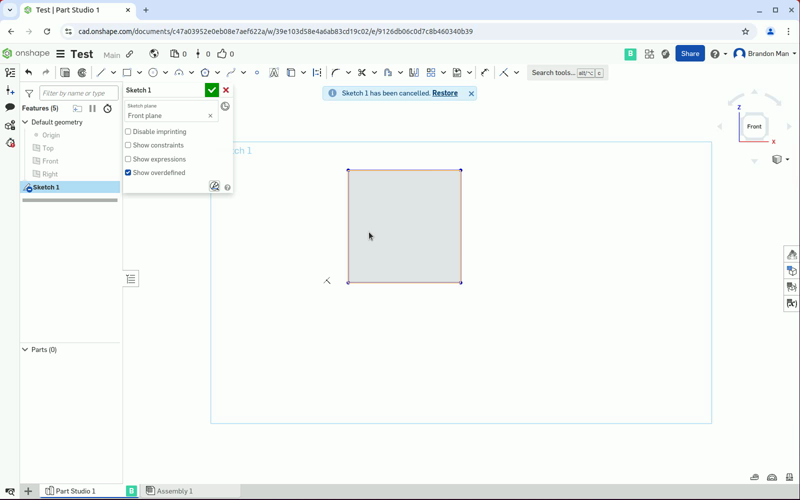
click(369, 231)
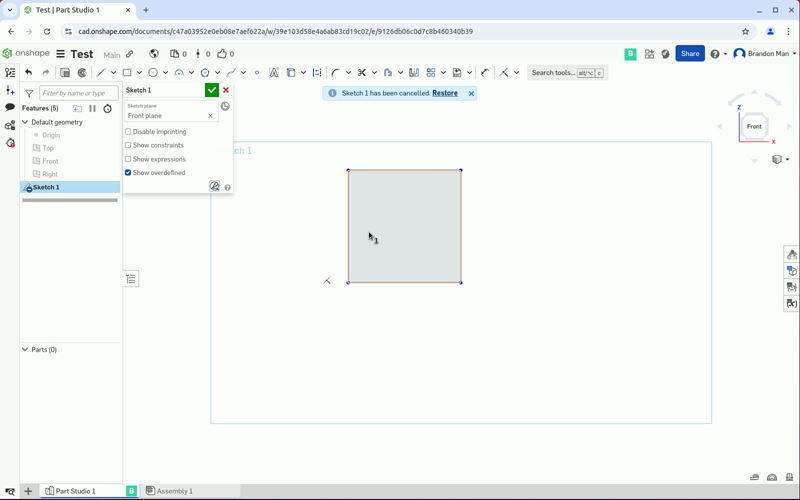
mouse_move(73, 352)
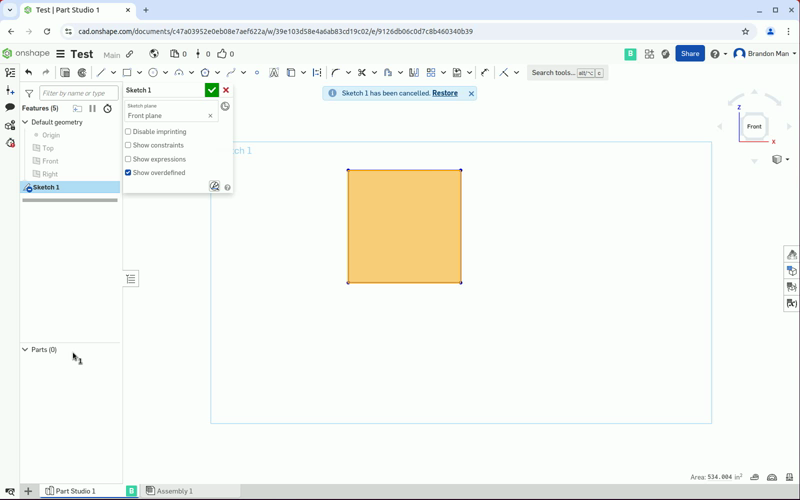
key(shift+y)
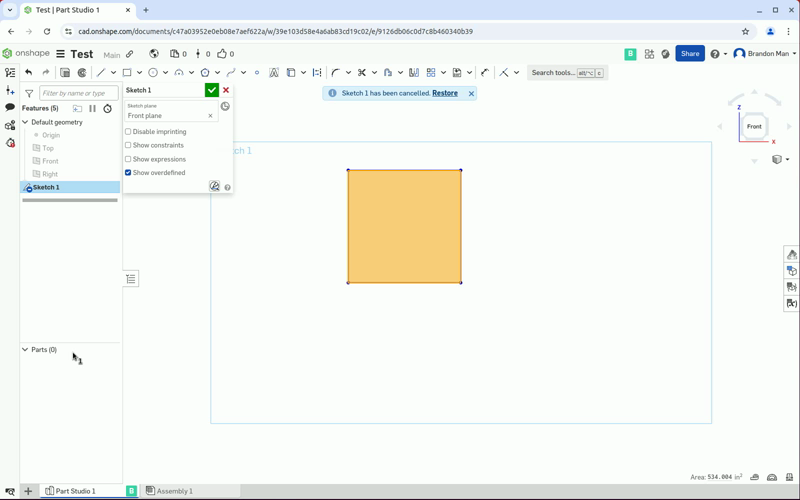
key(shift+e)
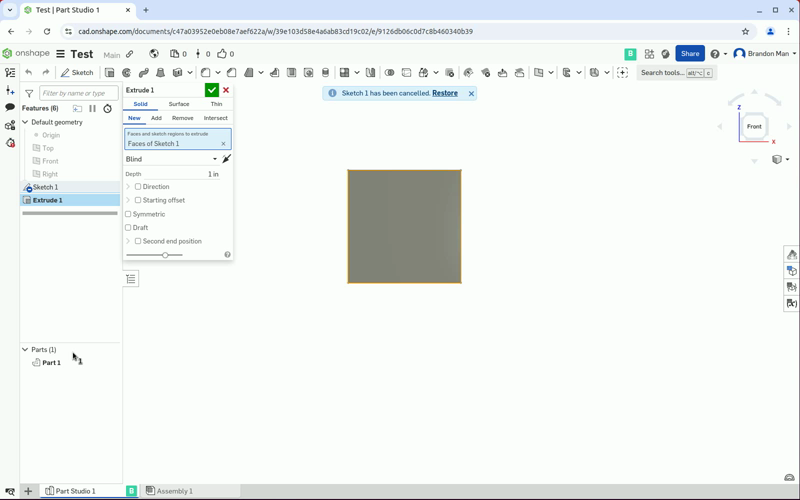
mouse_move(143, 106)
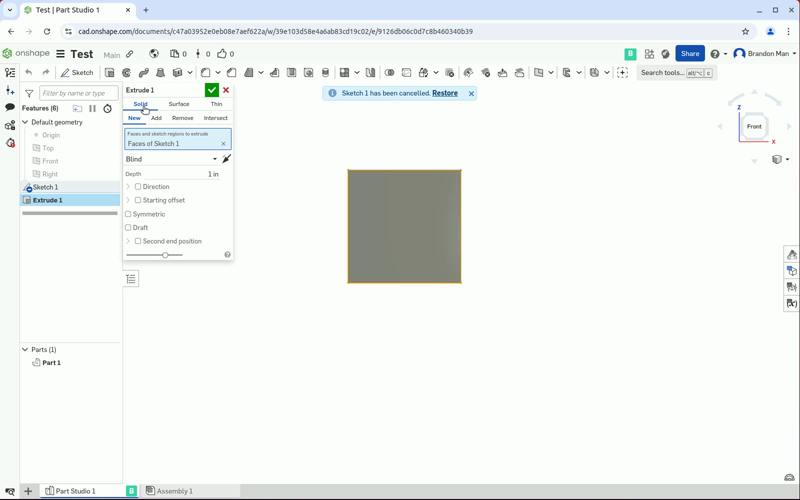
click(143, 106)
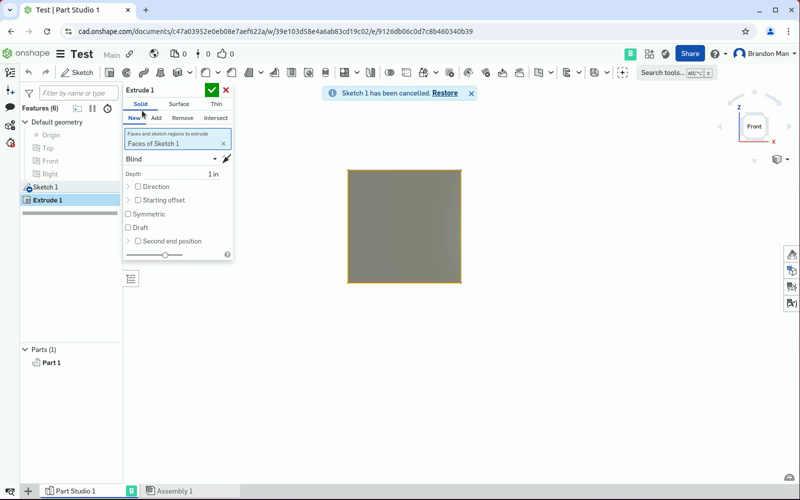
mouse_move(137, 120)
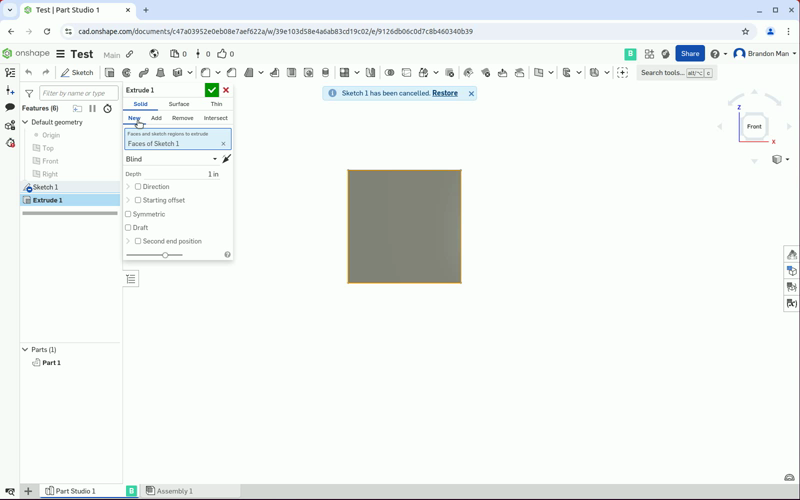
click(137, 120)
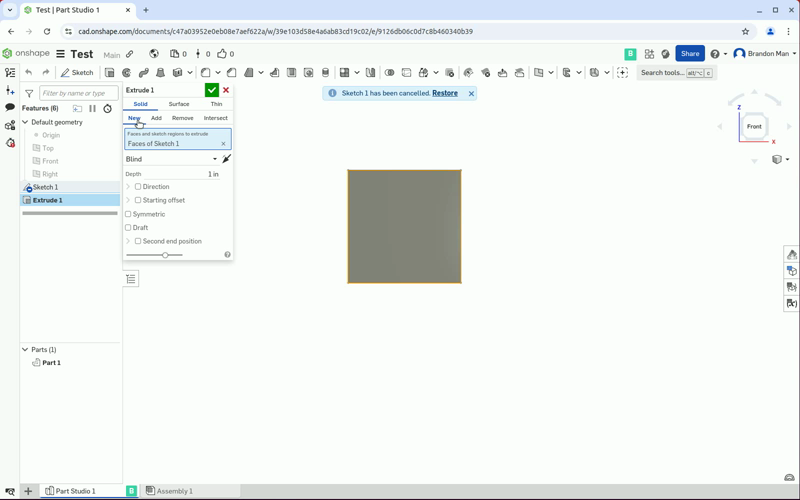
key(tab, 4)
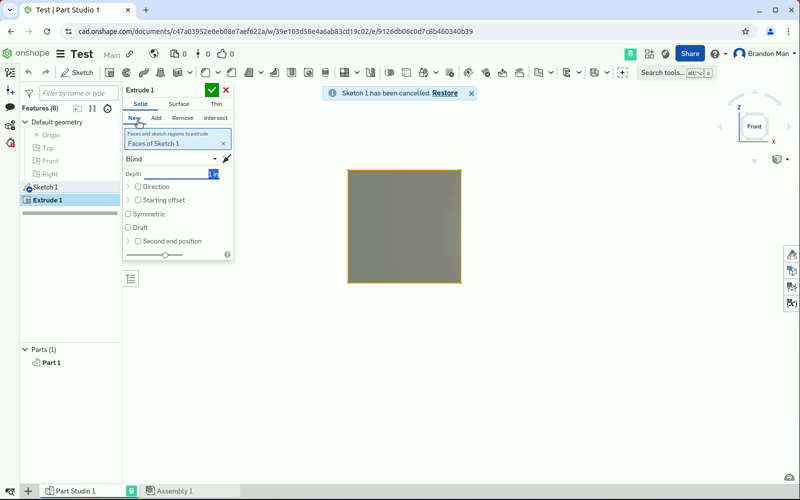
text(23.108)
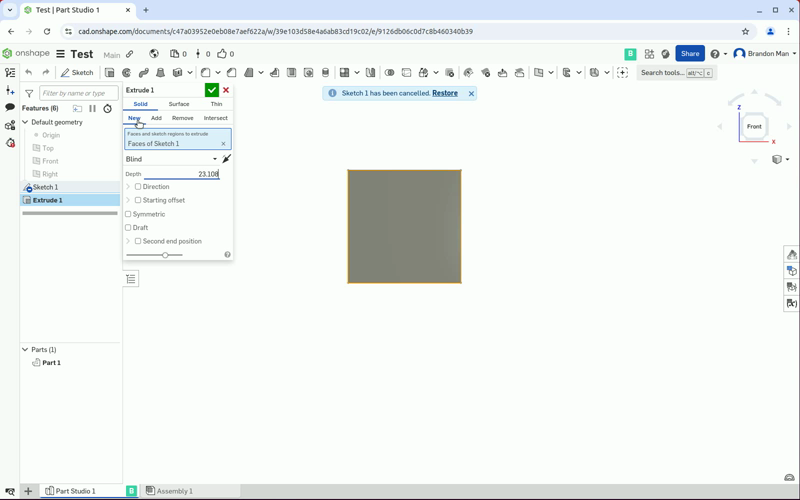
key(enter)
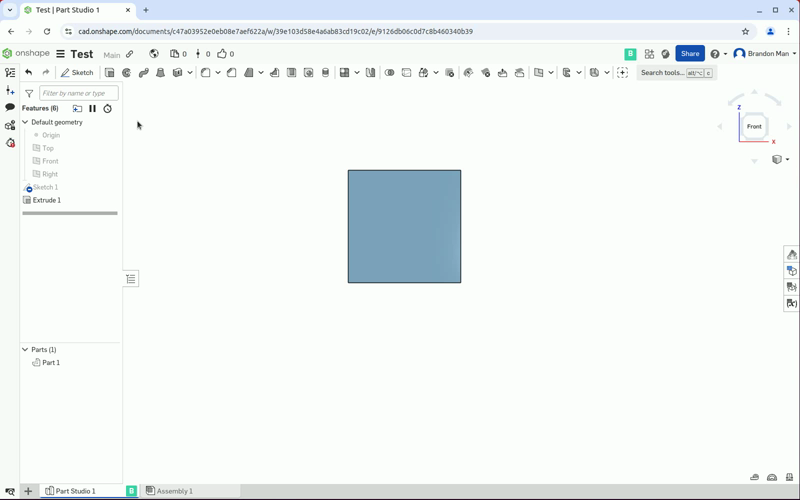
key(shift+h)
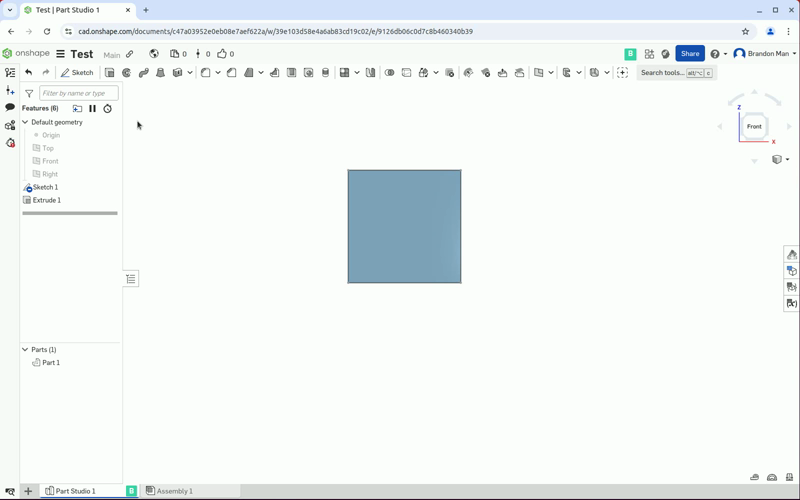
key(shift+h)
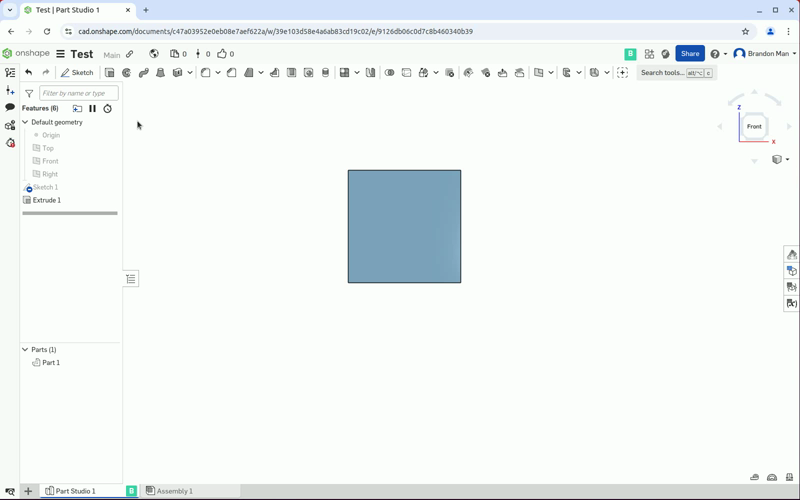
mouse_move(73, 189)
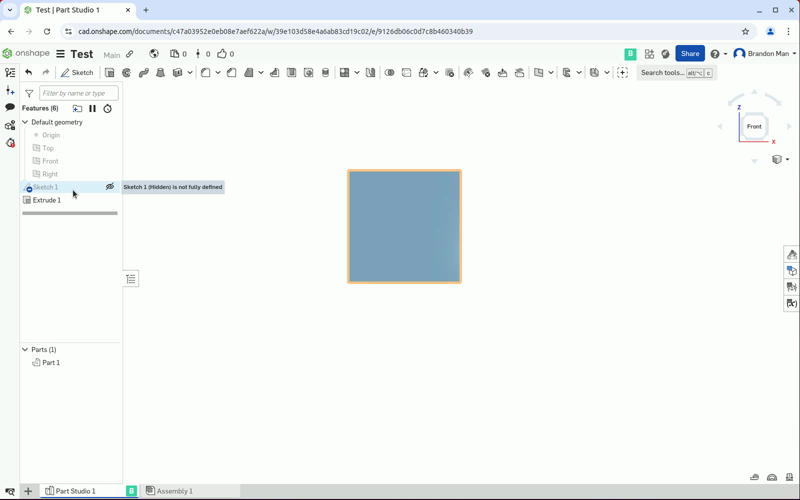
click(73, 189)
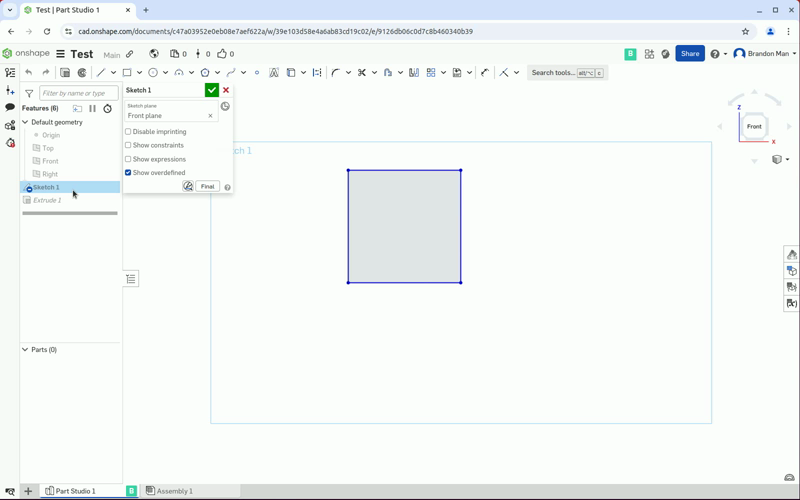
mouse_move(229, 92)
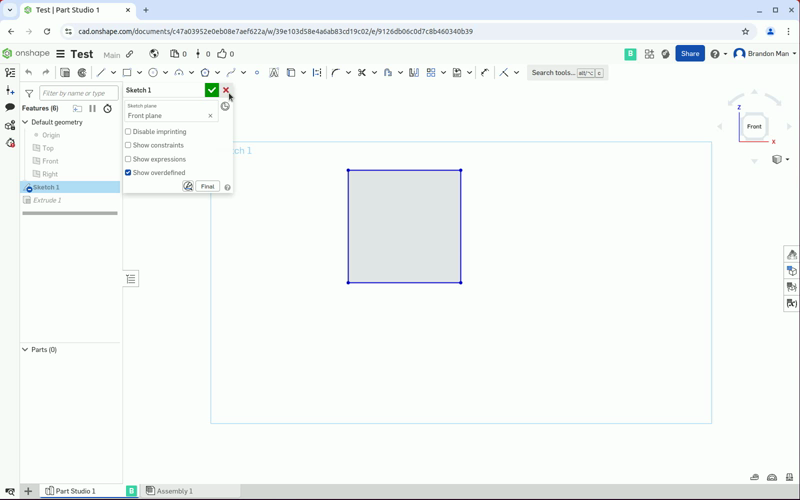
click(229, 92)
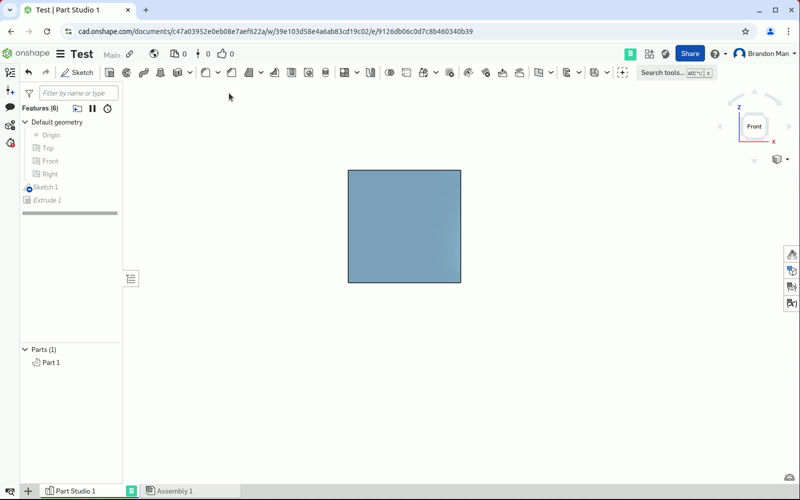
mouse_move(541, 75)
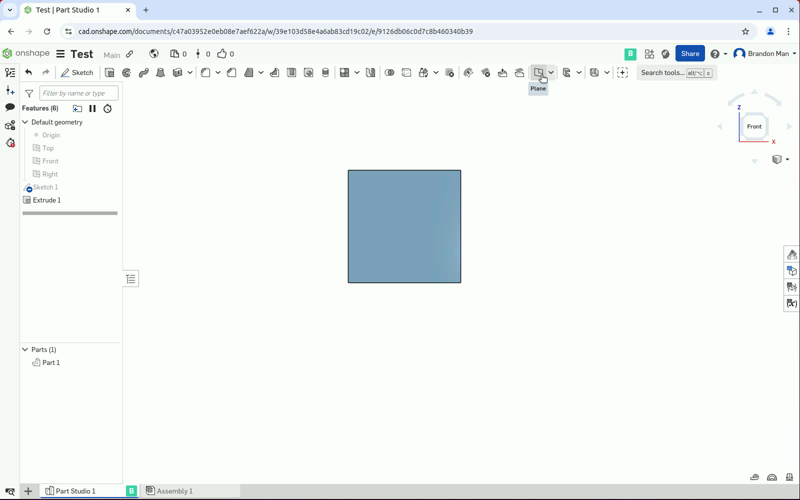
click(541, 75)
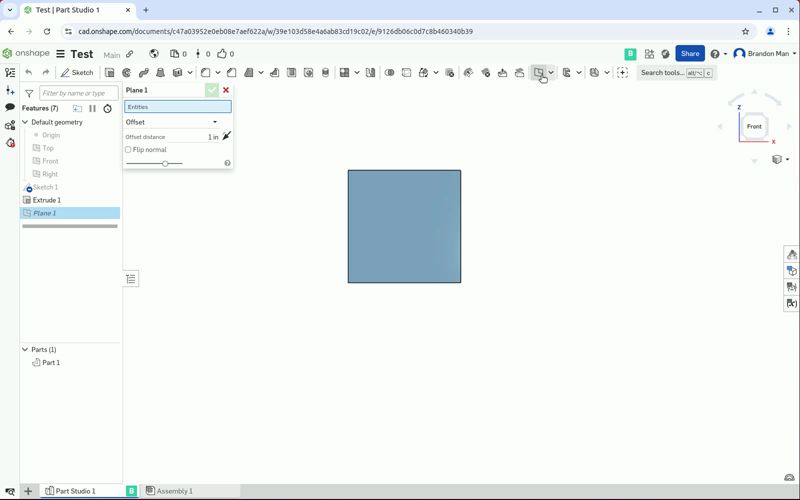
mouse_move(73, 163)
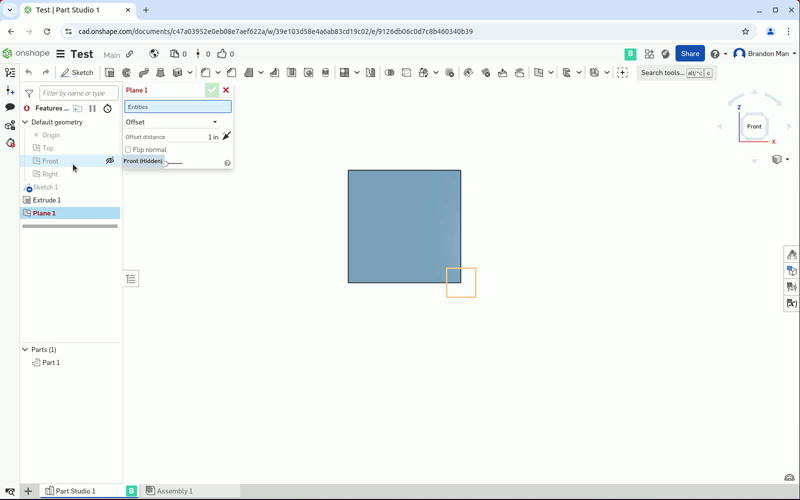
click(73, 163)
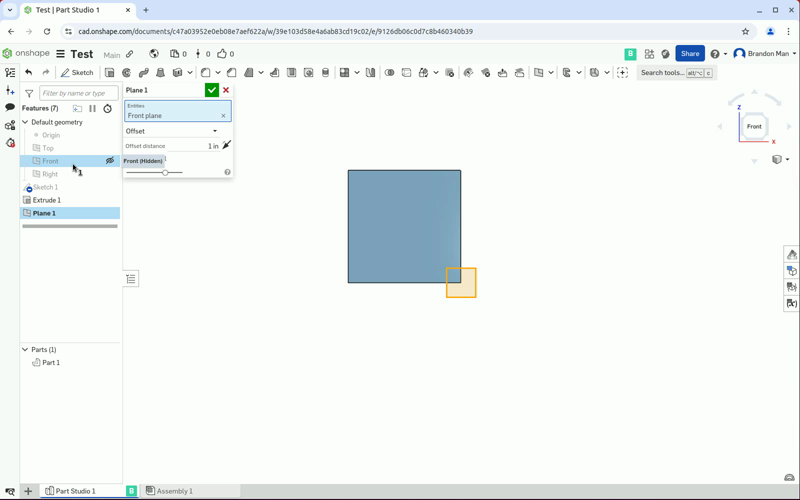
key(tab, 2)
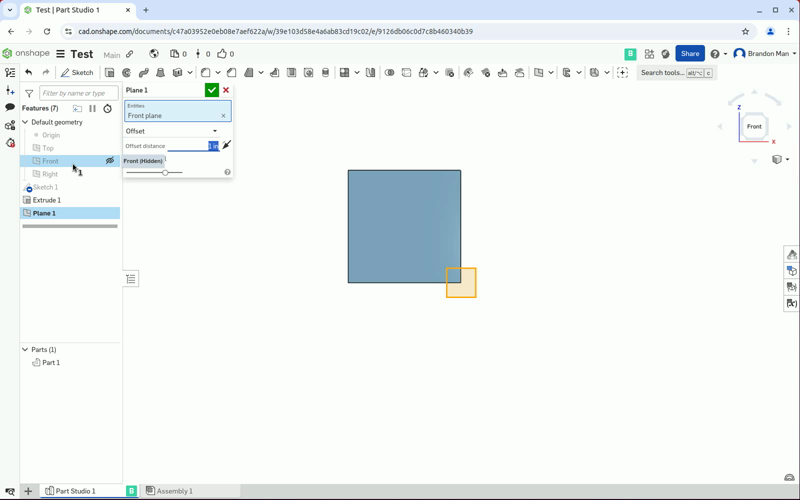
text(23.108)
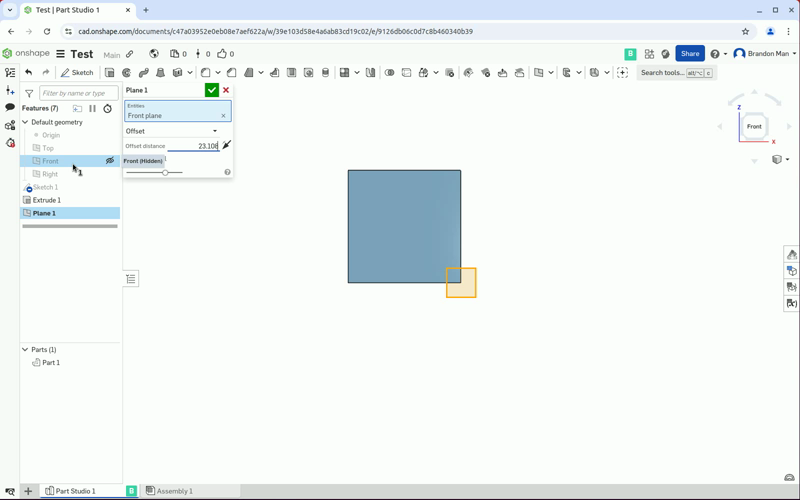
key(enter, 2)
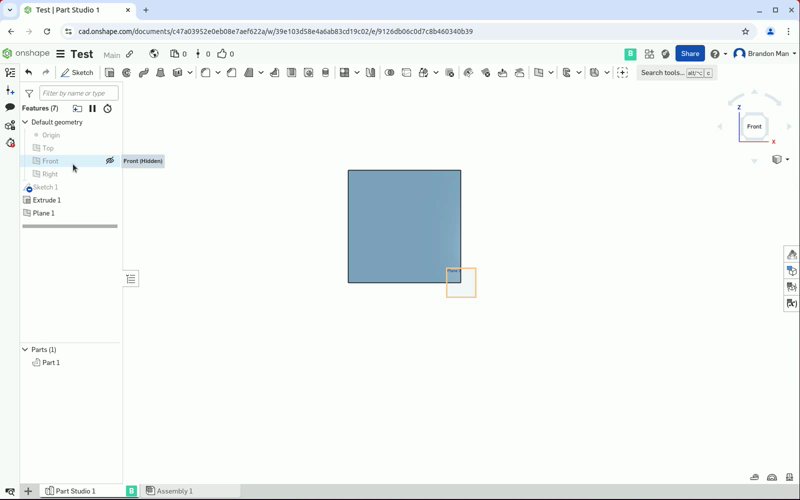
key(shift+s)
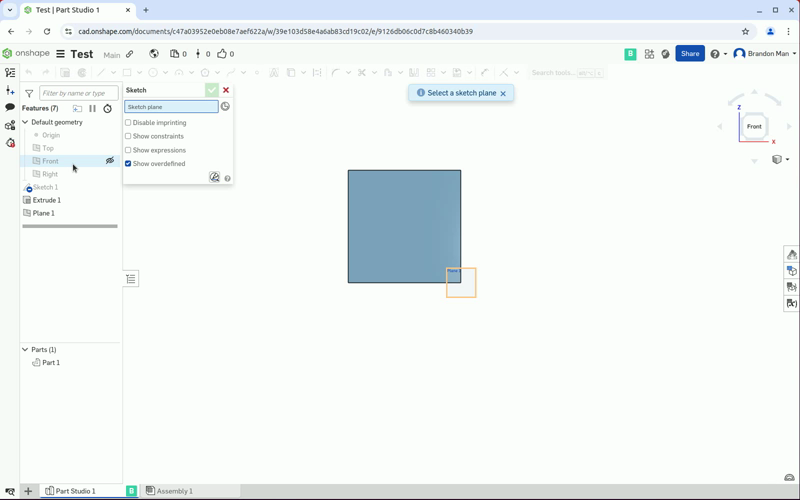
mouse_move(73, 215)
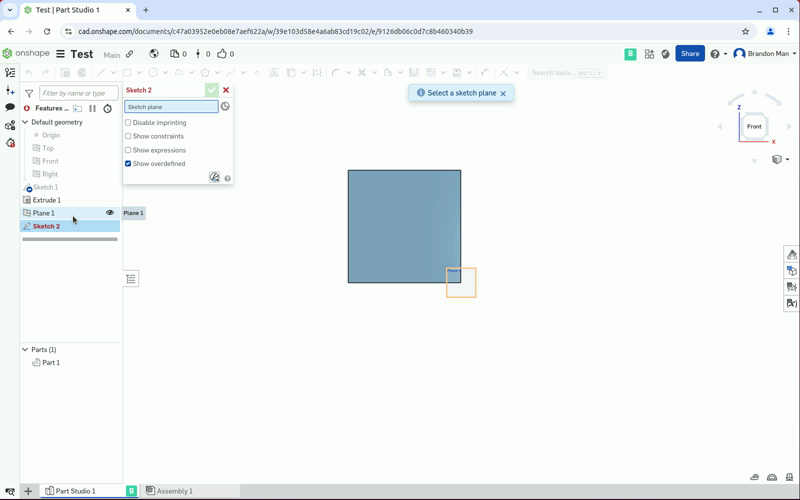
click(73, 215)
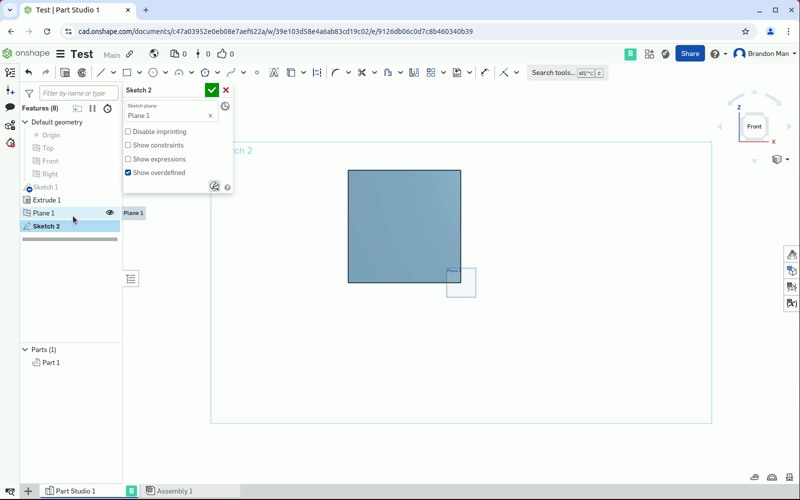
mouse_move(73, 352)
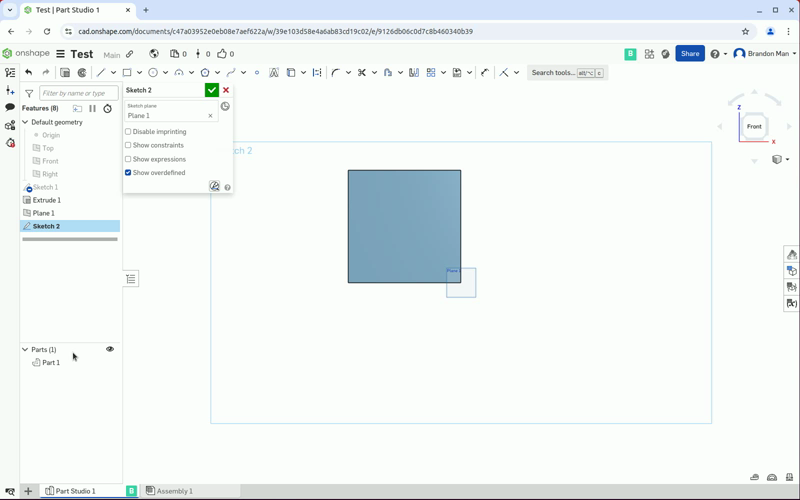
key(y)
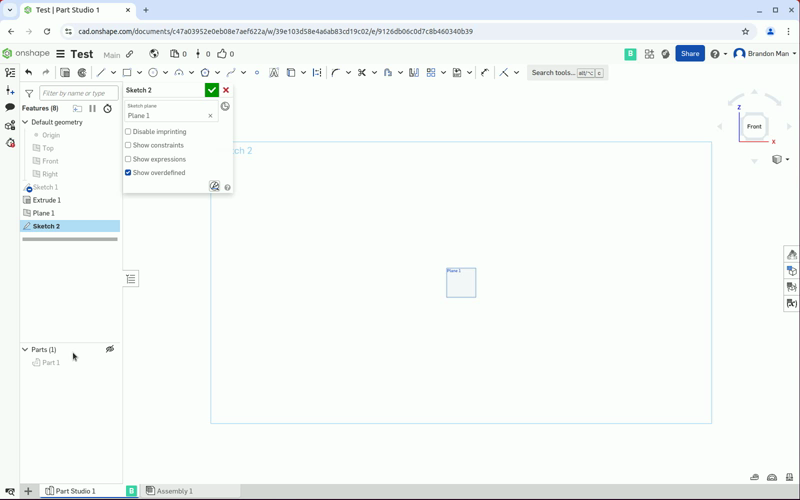
key(l)
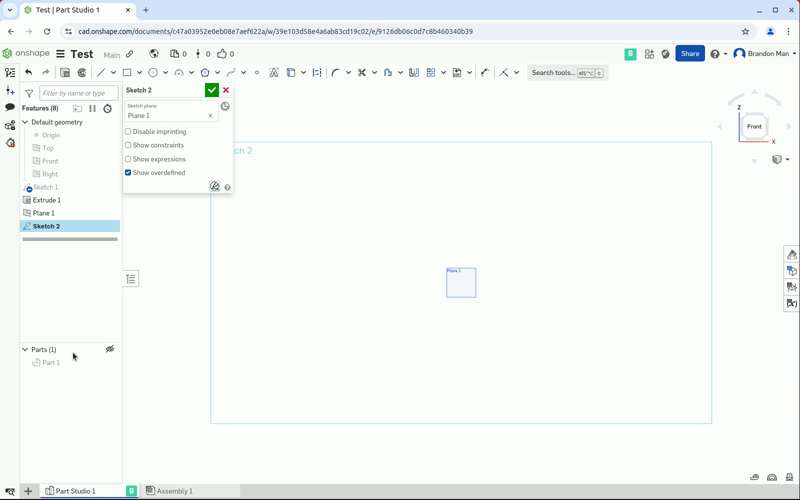
key_down(shift)
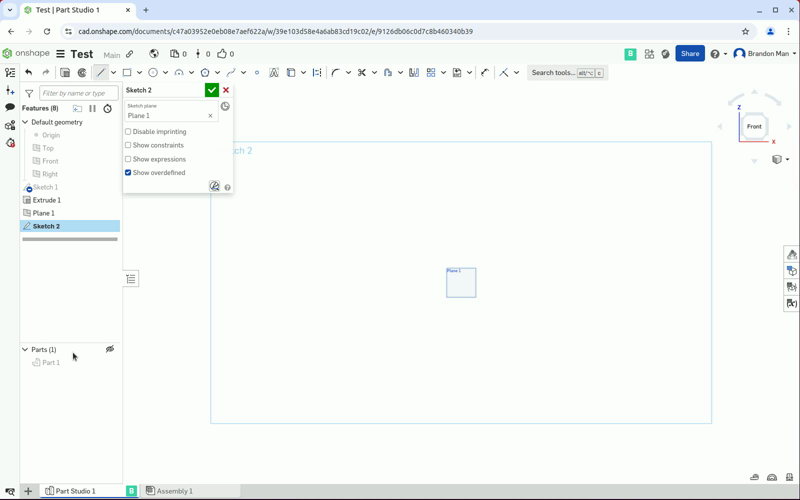
mouse_move(348, 226)
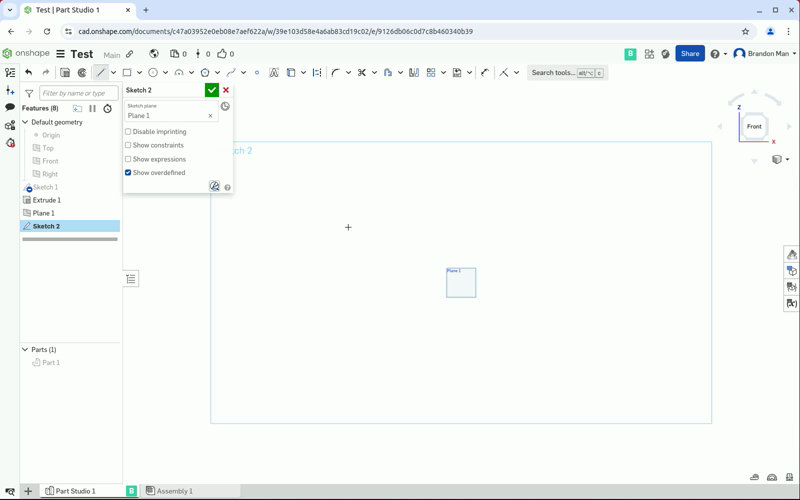
click(348, 226)
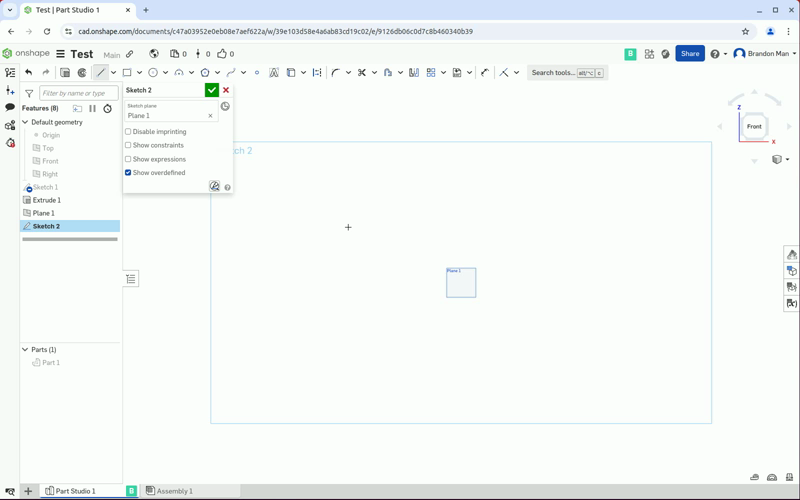
key_up(shift)
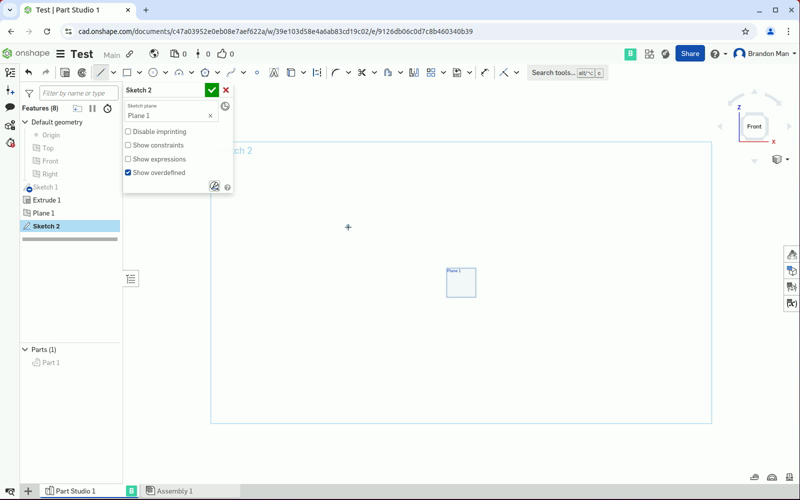
key_down(shift)
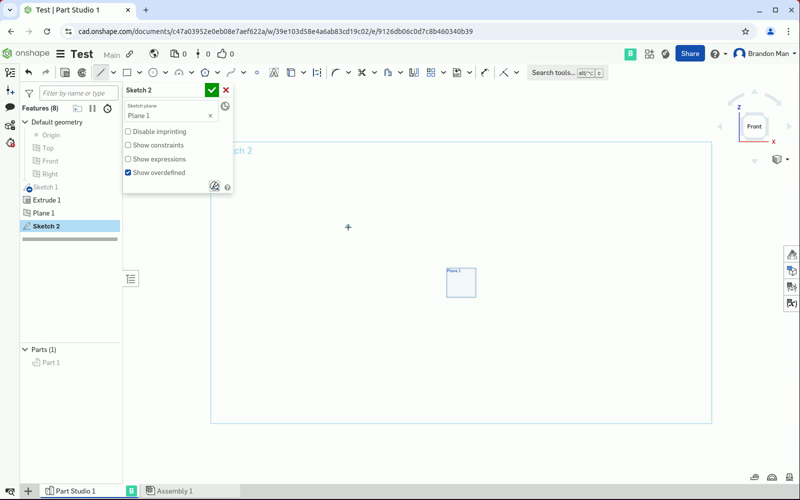
mouse_move(378, 226)
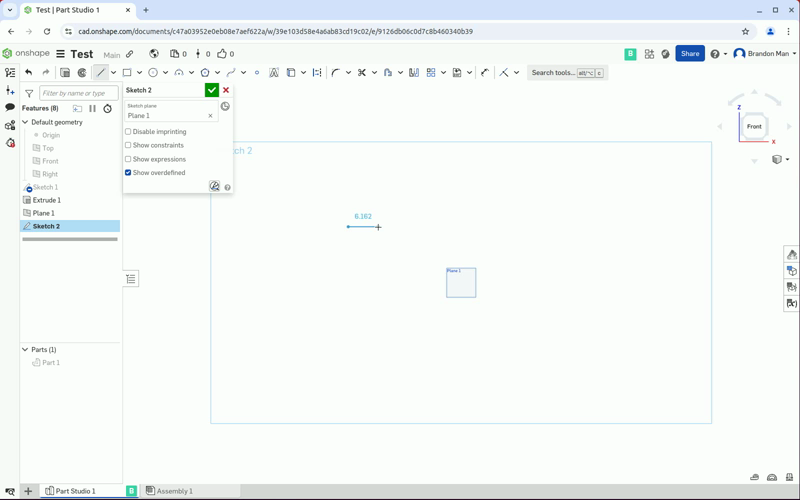
mouse_move(404, 226)
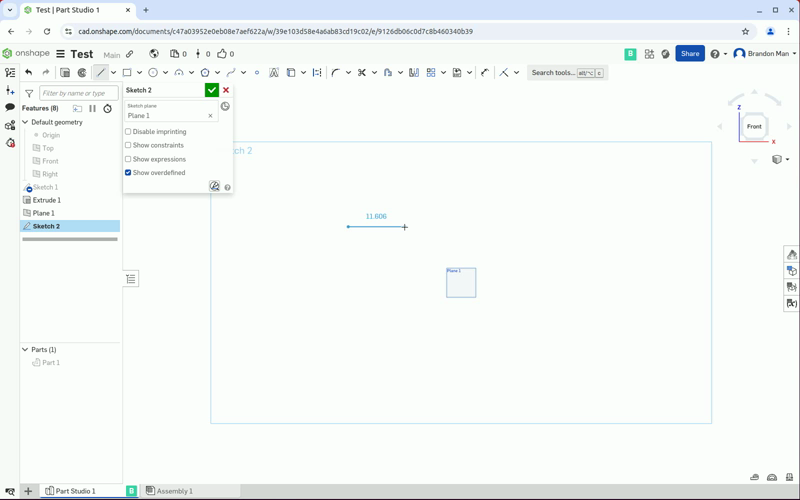
click(404, 226)
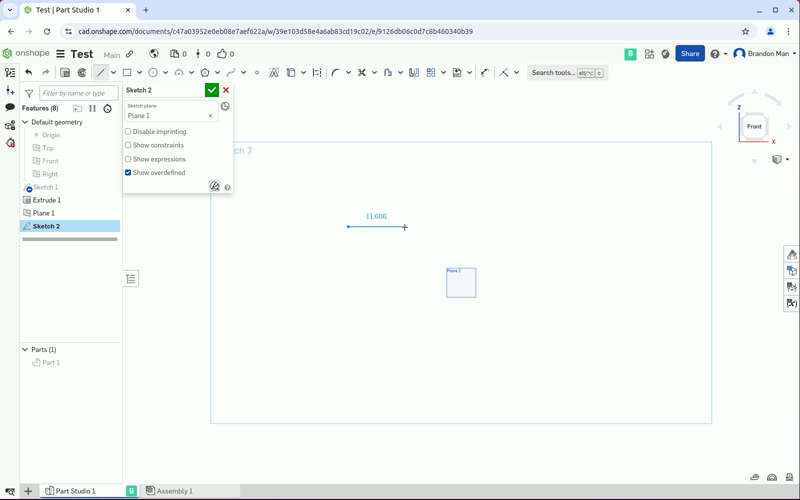
key_up(shift)
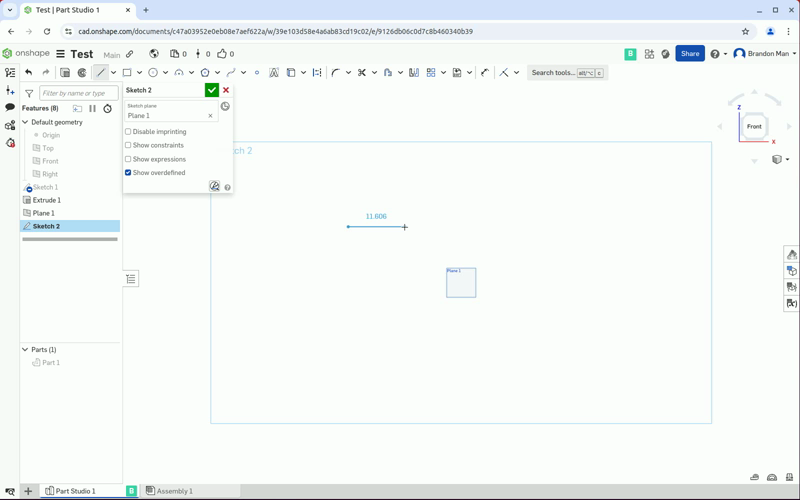
key_down(shift)
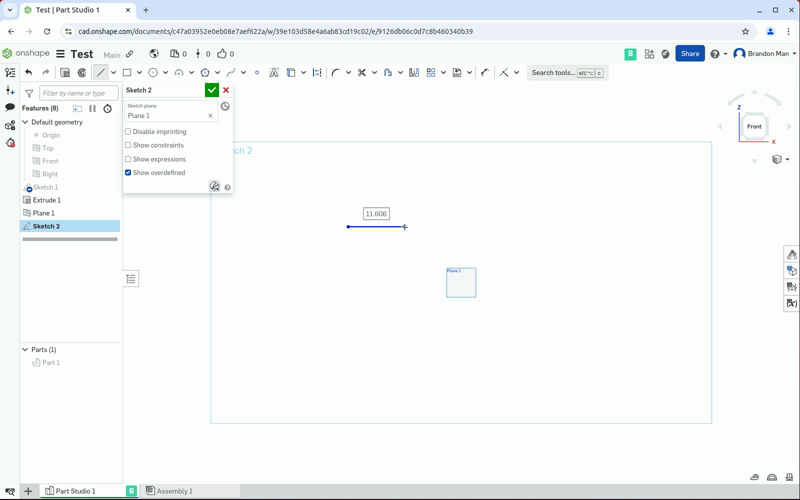
mouse_move(434, 226)
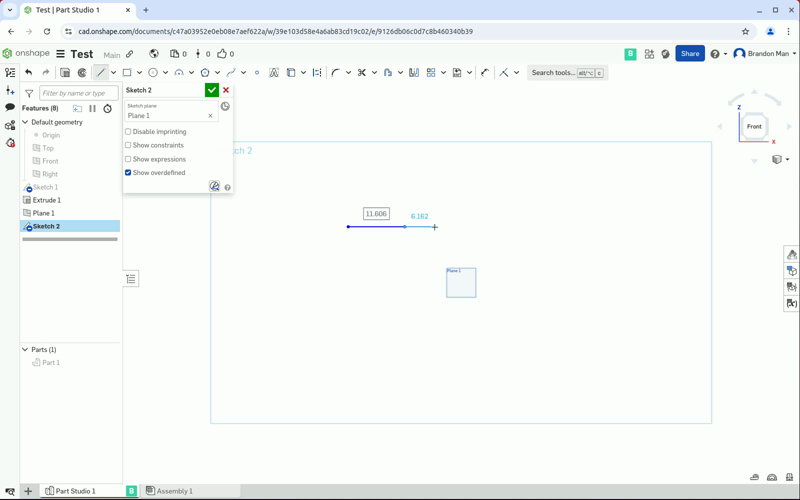
mouse_move(404, 169)
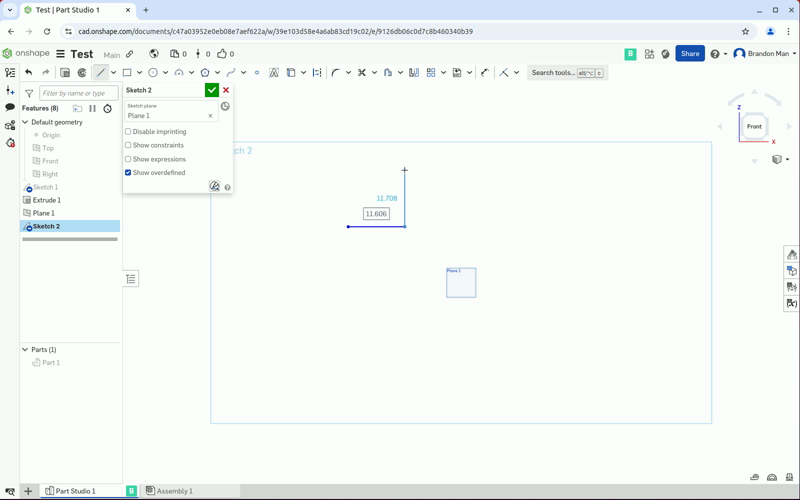
click(404, 169)
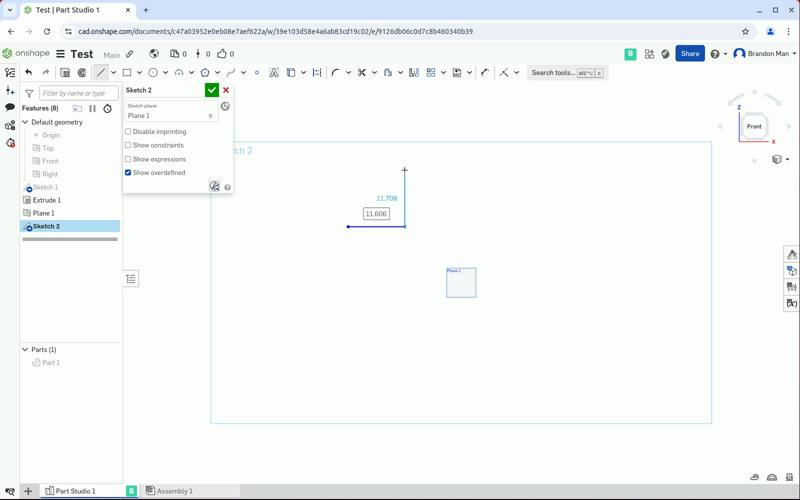
key_up(shift)
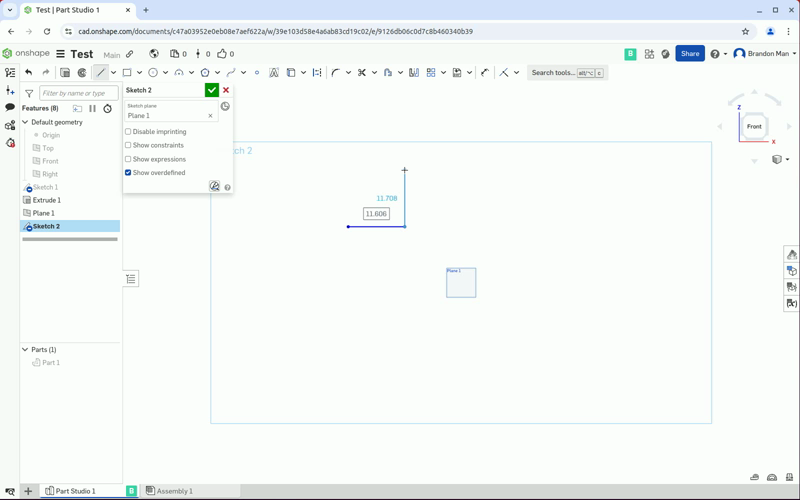
key_down(shift)
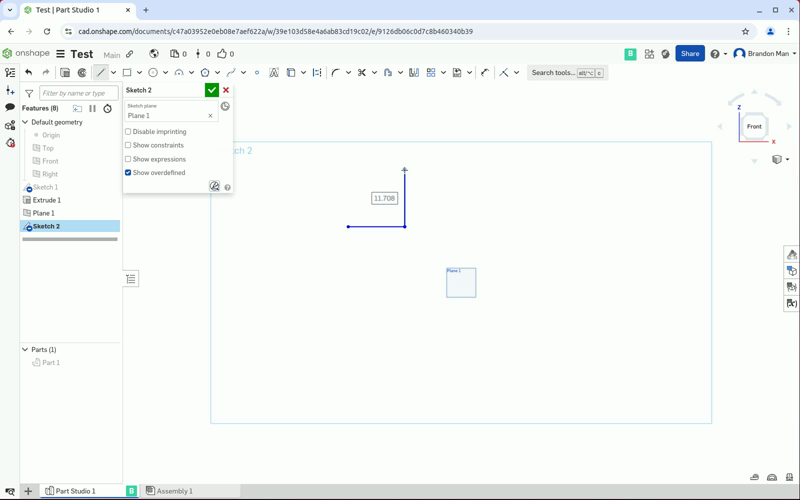
mouse_move(434, 169)
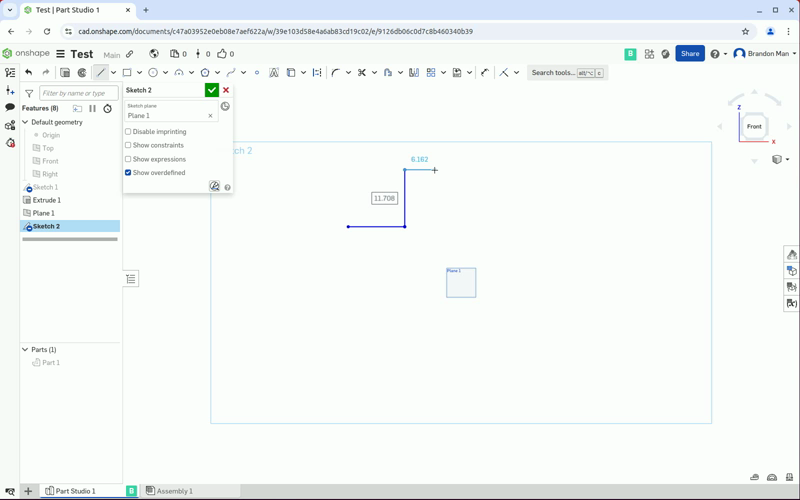
mouse_move(348, 169)
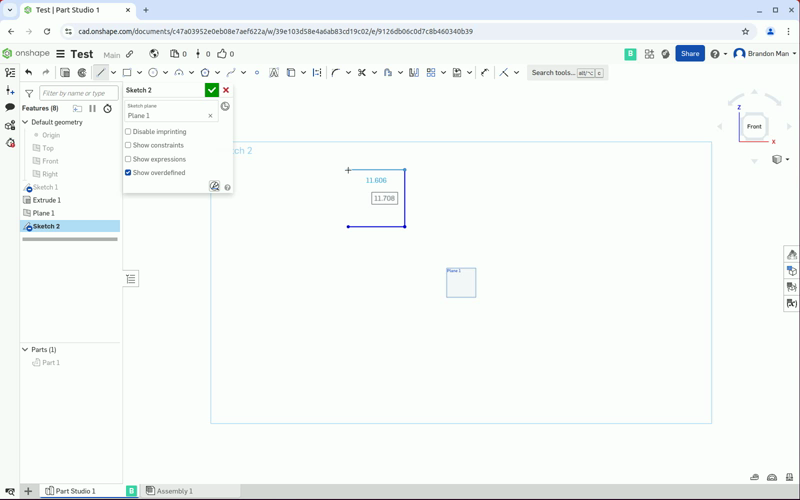
click(348, 169)
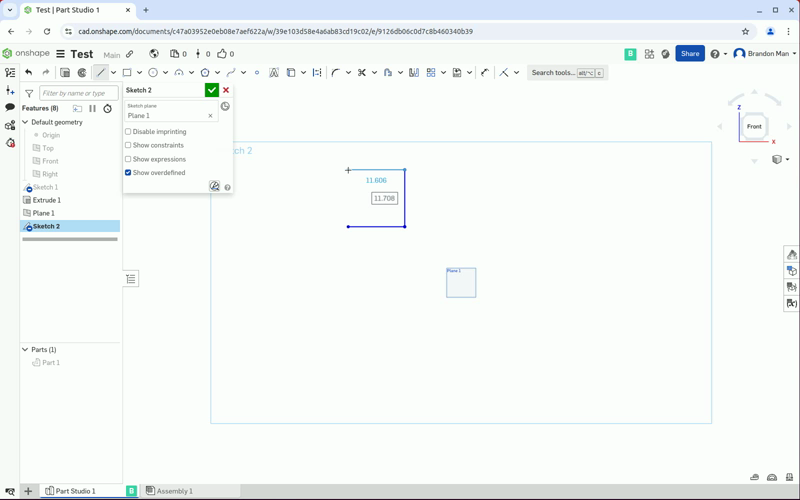
key_up(shift)
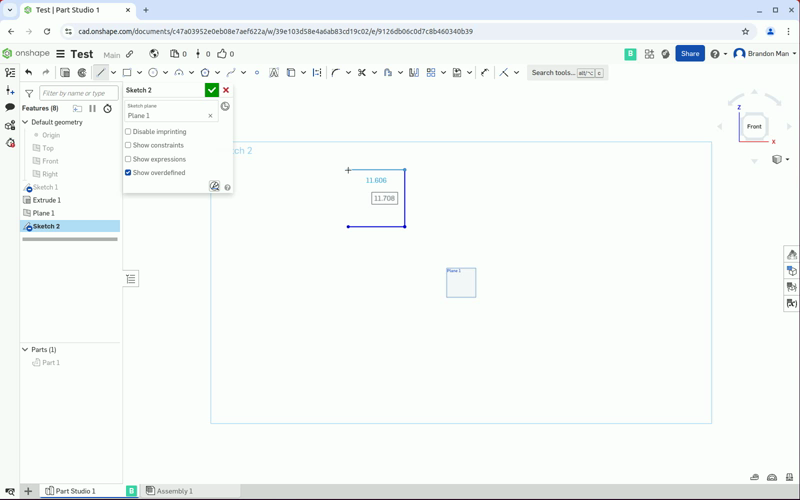
mouse_move(378, 169)
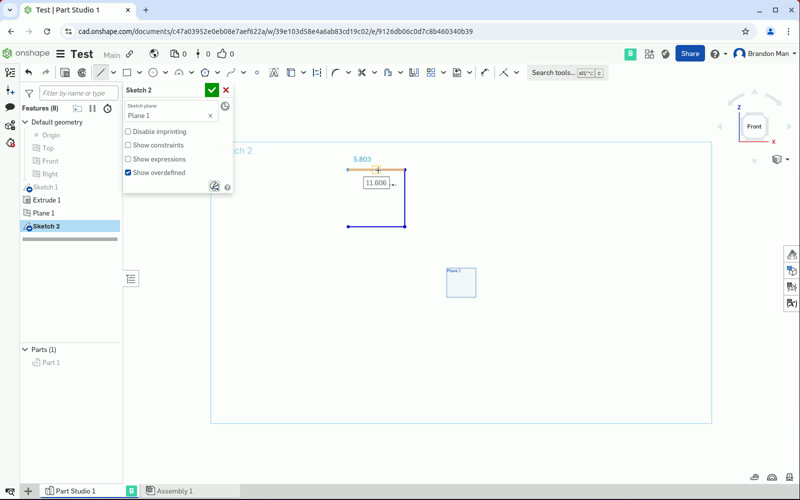
key_down(shift)
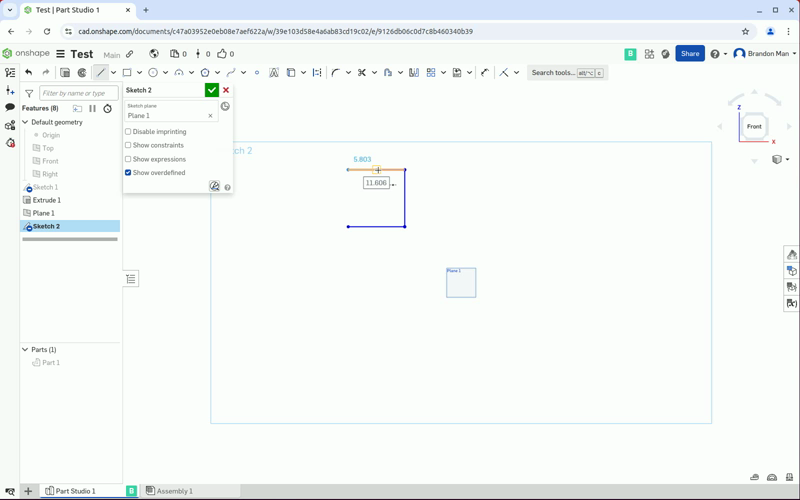
mouse_move(348, 226)
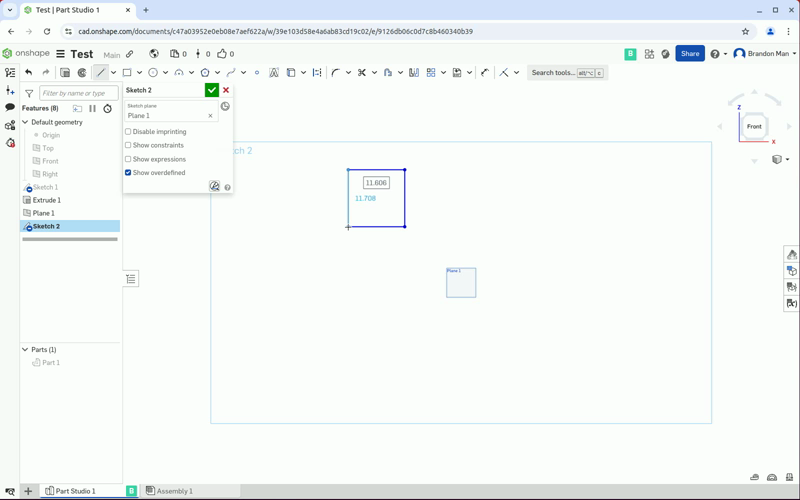
key_up(shift)
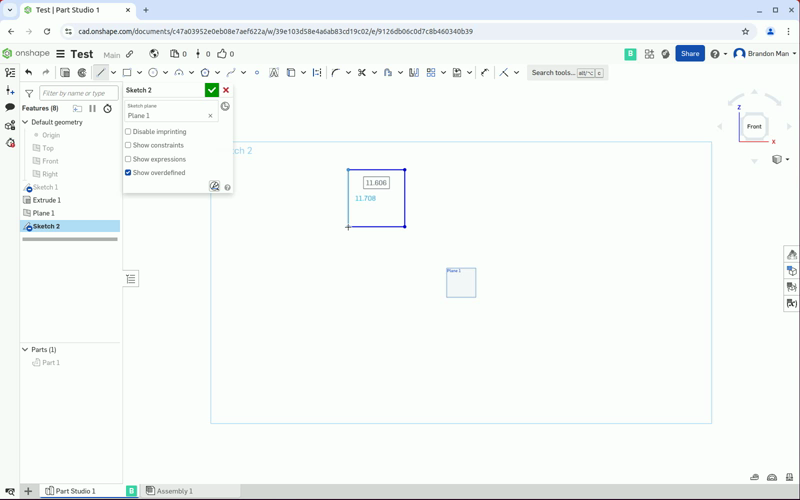
click(348, 226)
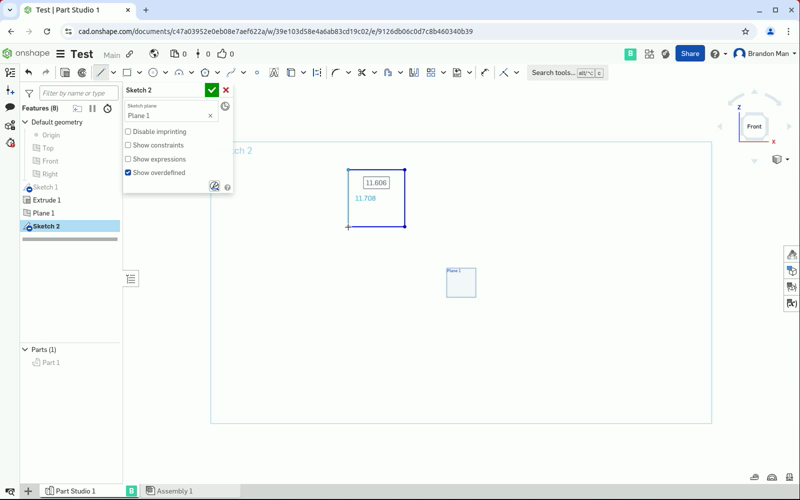
key(esc)
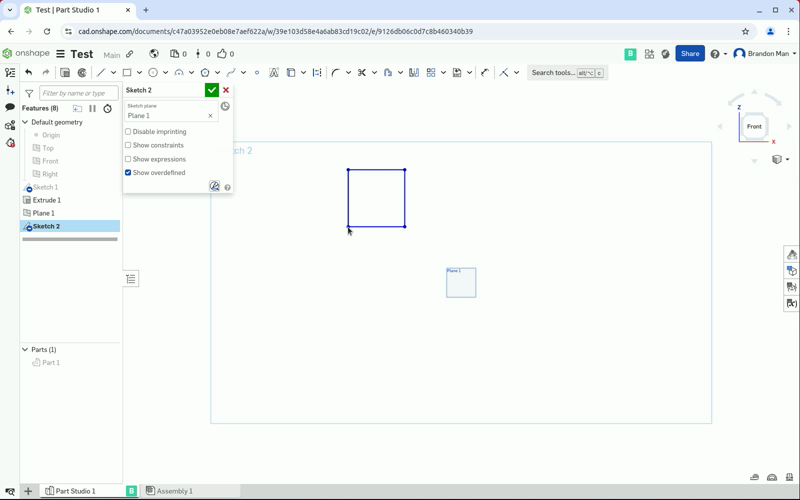
mouse_move(370, 216)
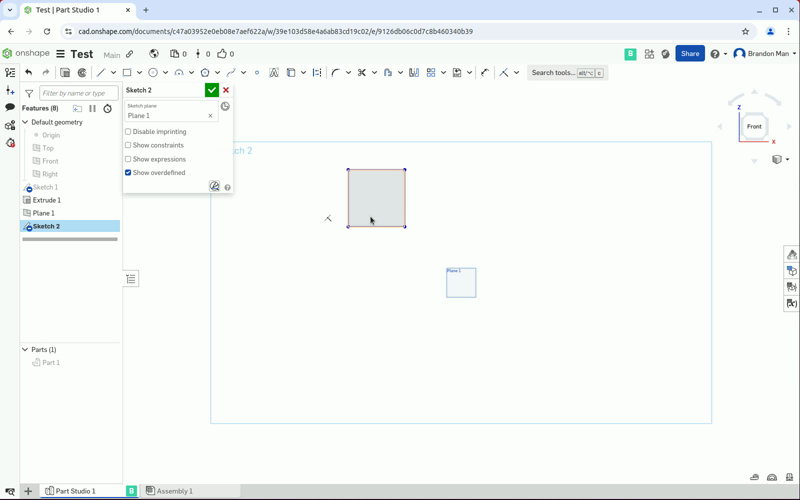
click(370, 216)
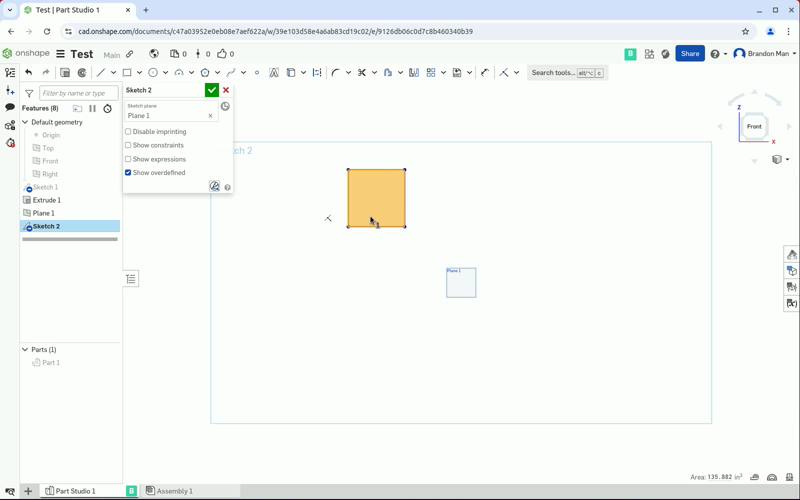
mouse_move(73, 352)
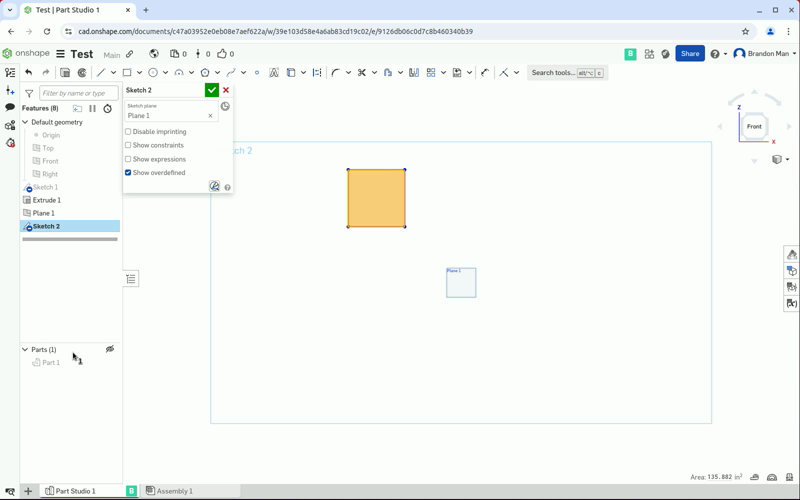
key(shift+y)
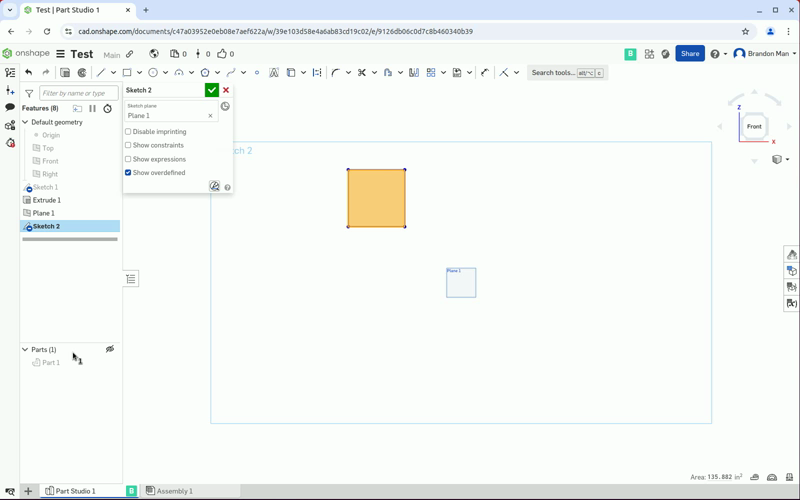
key(shift+e)
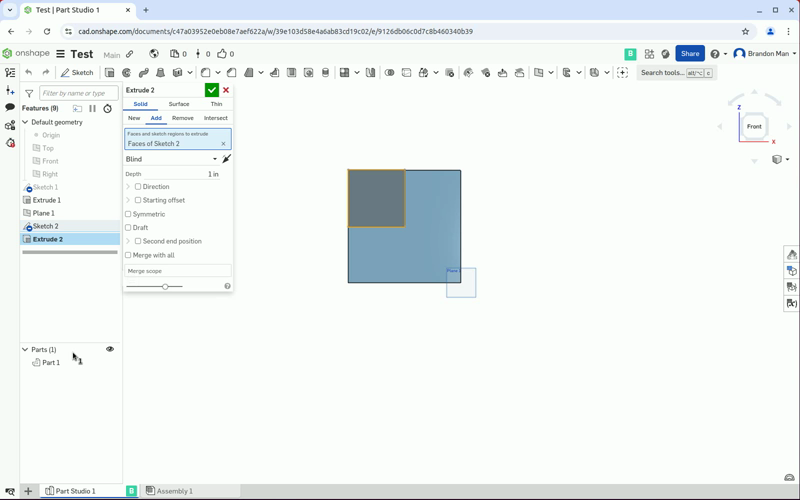
mouse_move(143, 106)
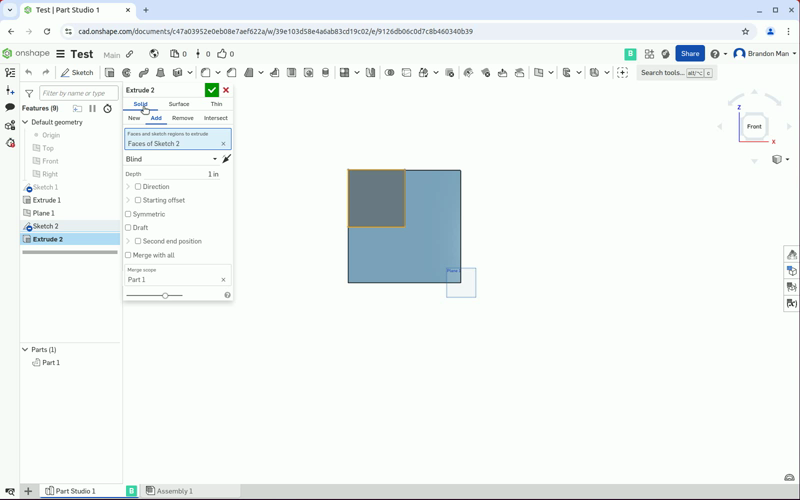
click(143, 106)
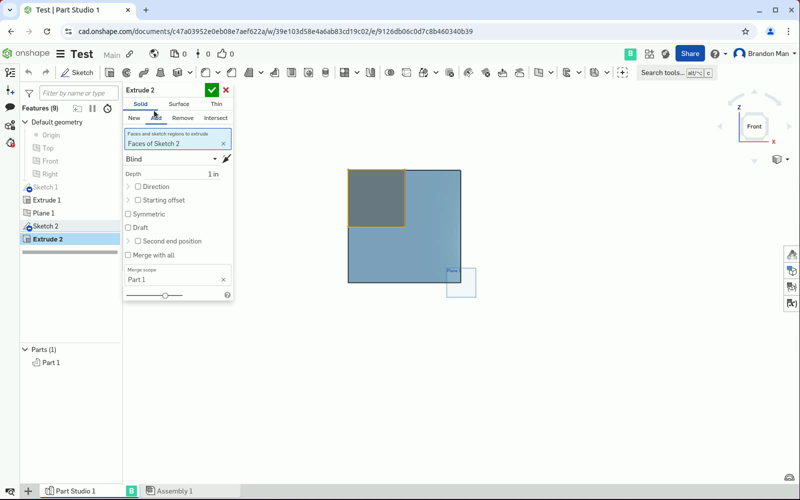
mouse_move(186, 120)
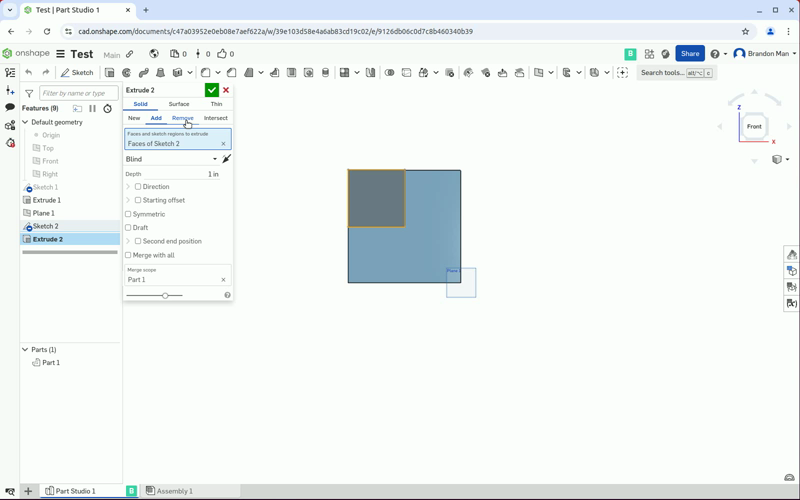
click(186, 120)
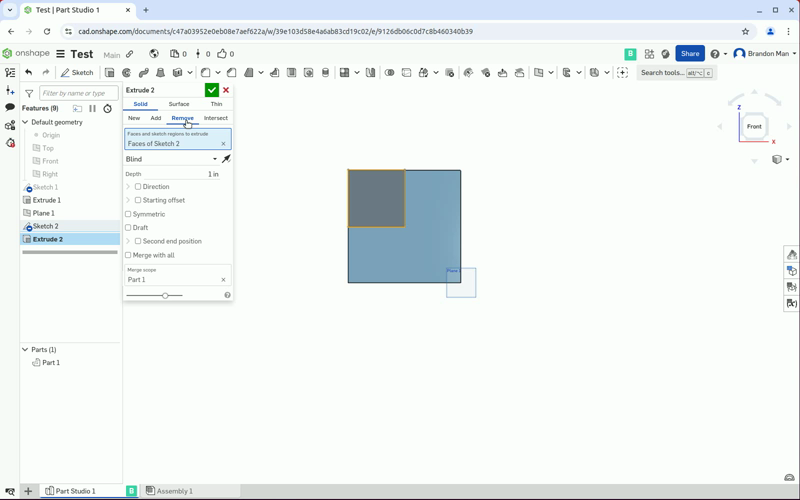
key(tab, 4)
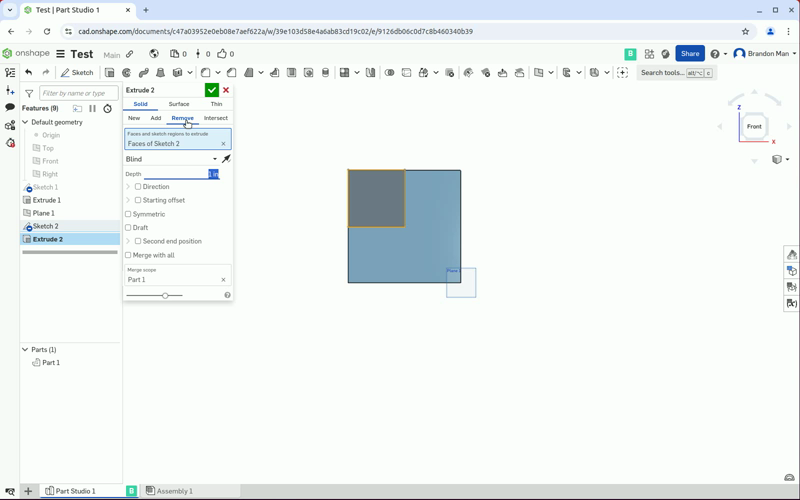
text(11.554)
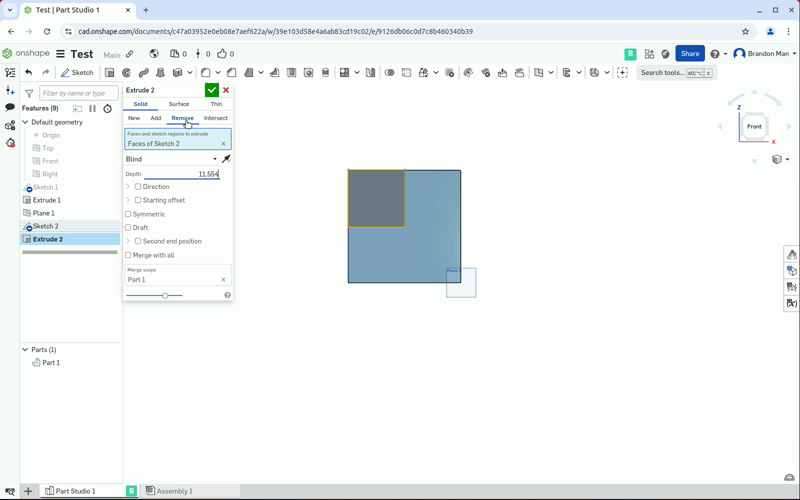
key(tab, 6)
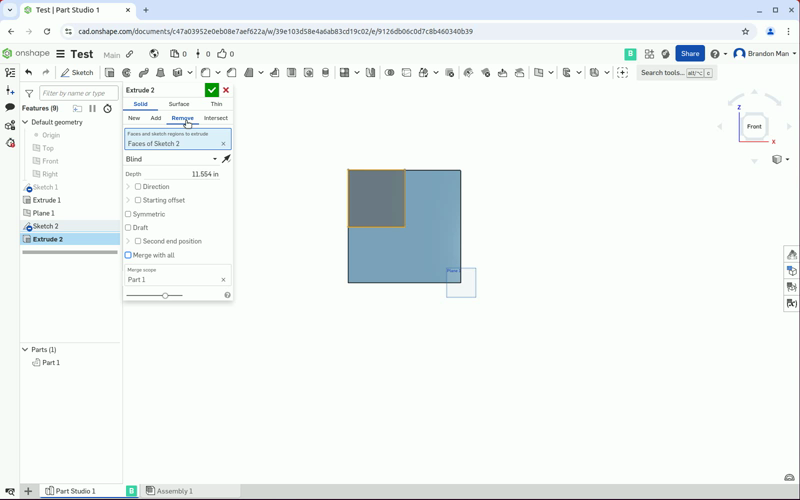
key(space)
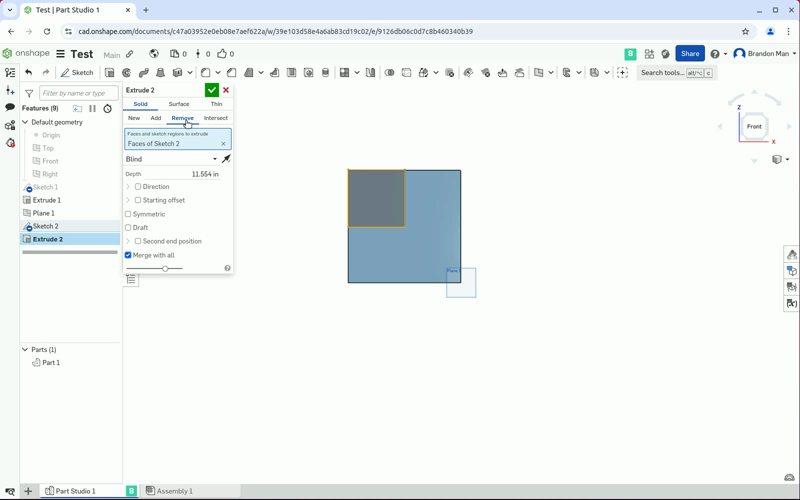
key(enter)
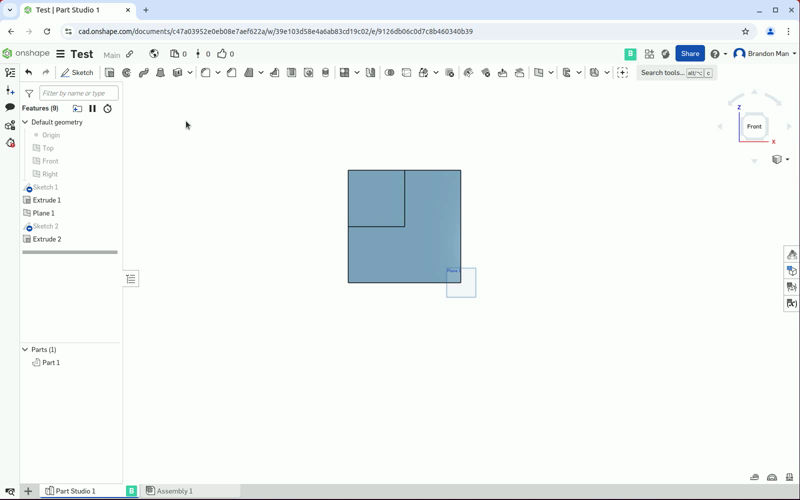
key(shift+h)
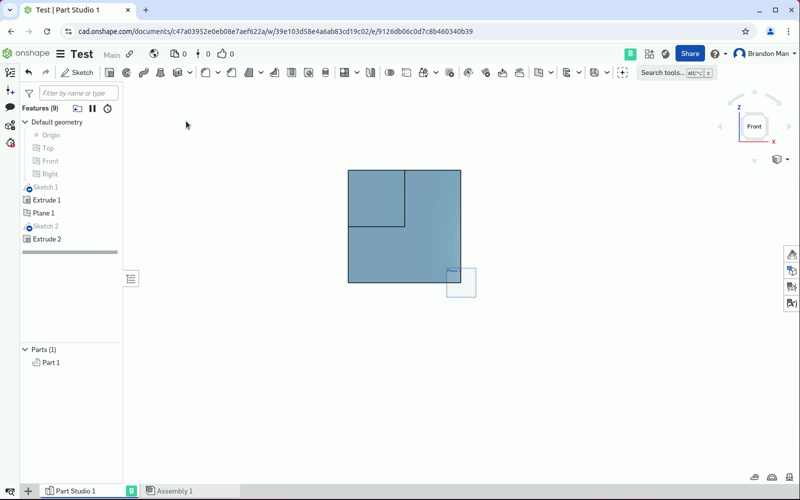
key(shift+h)
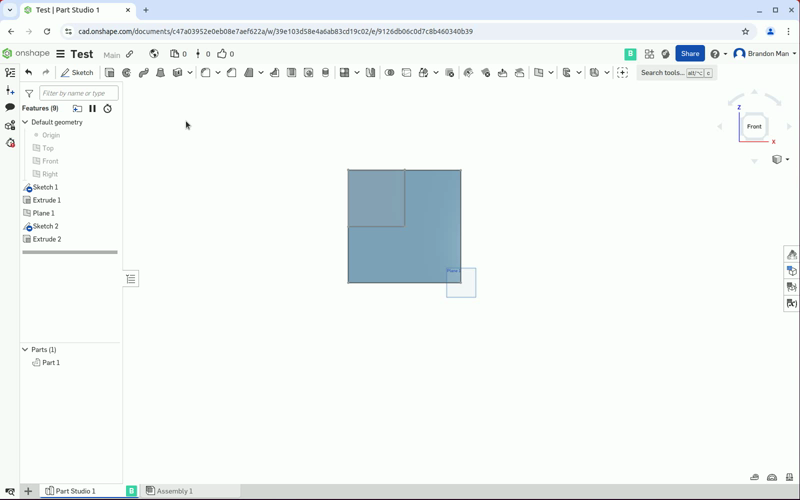
key(shift+7)
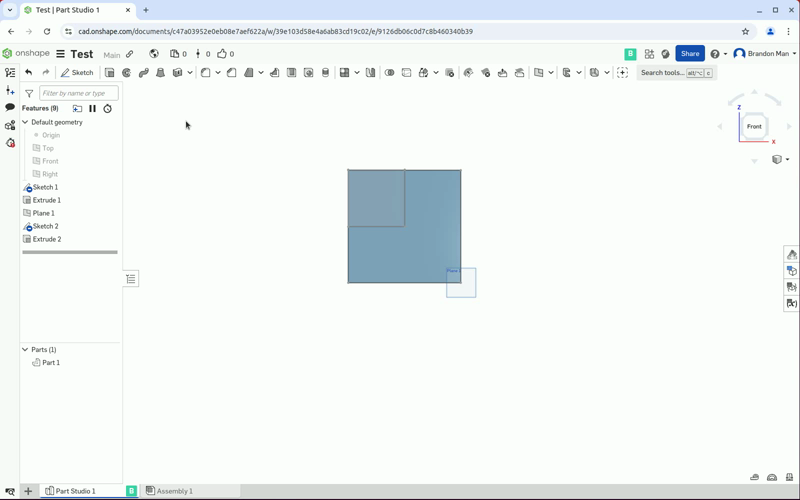
key(left, 2)
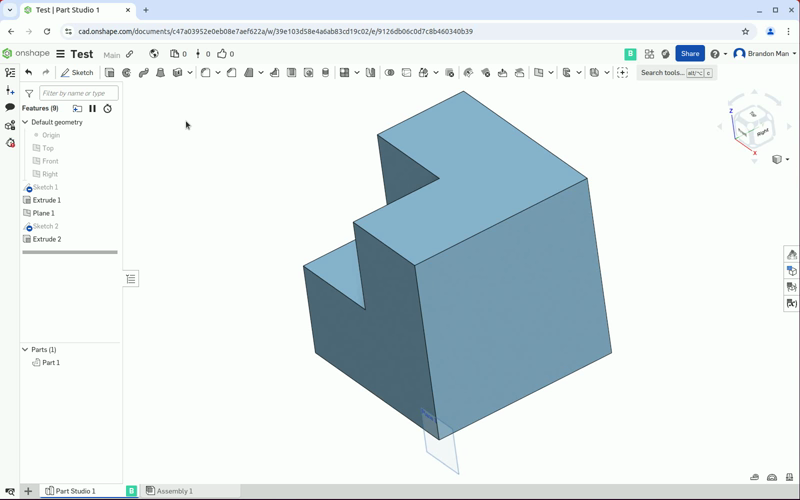
key(down, 2)
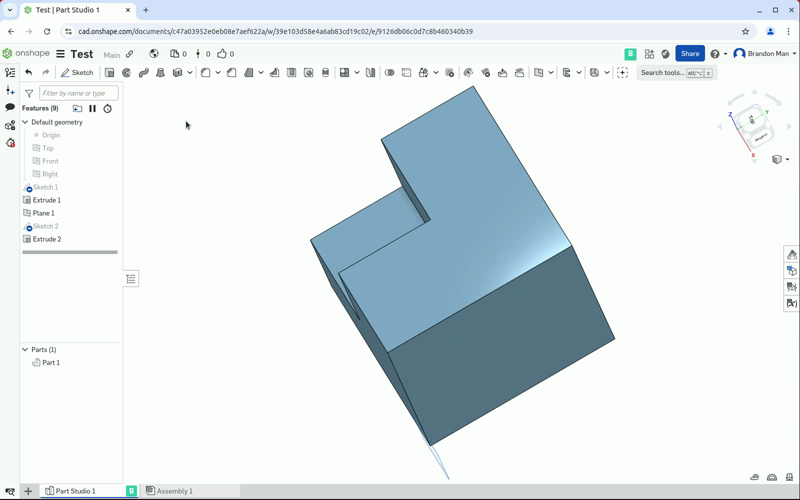
key(up, 2)
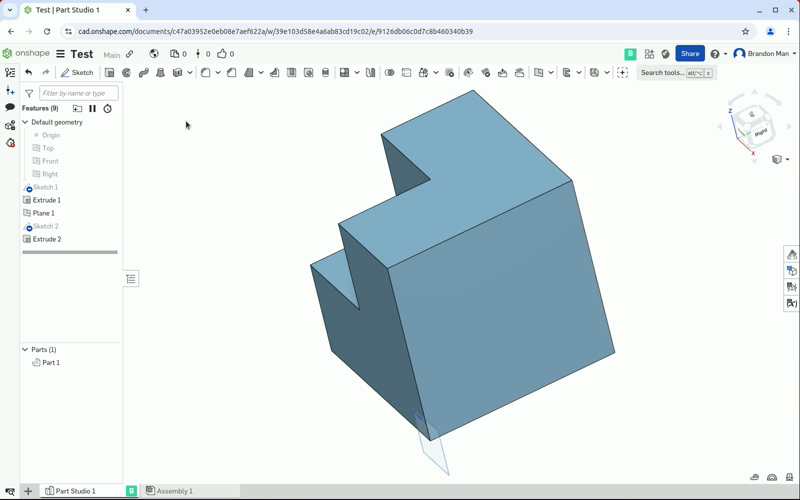
key(right, 2)
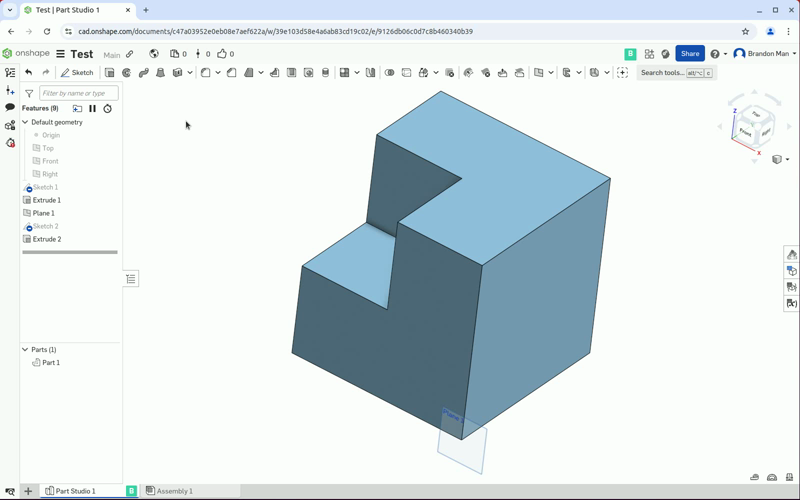
mouse_move(73, 189)
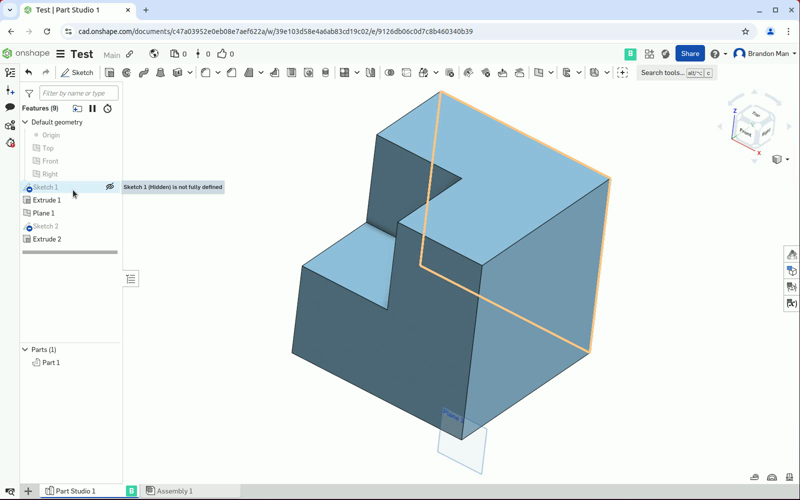
click(73, 189)